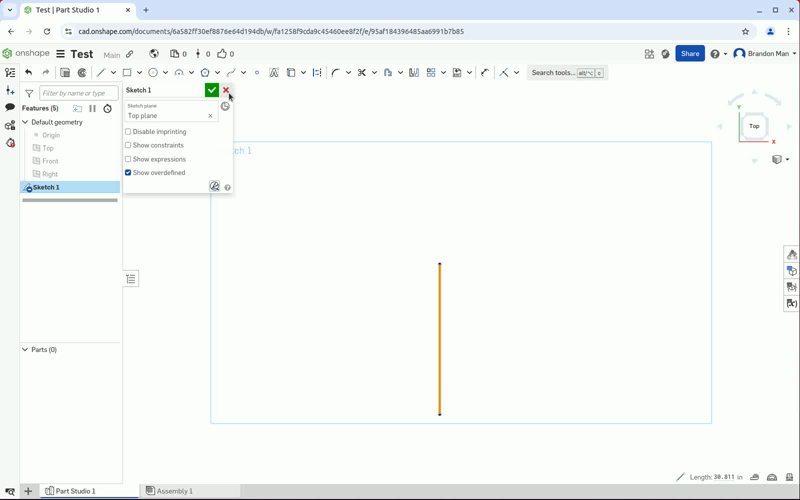
key(shift+h)
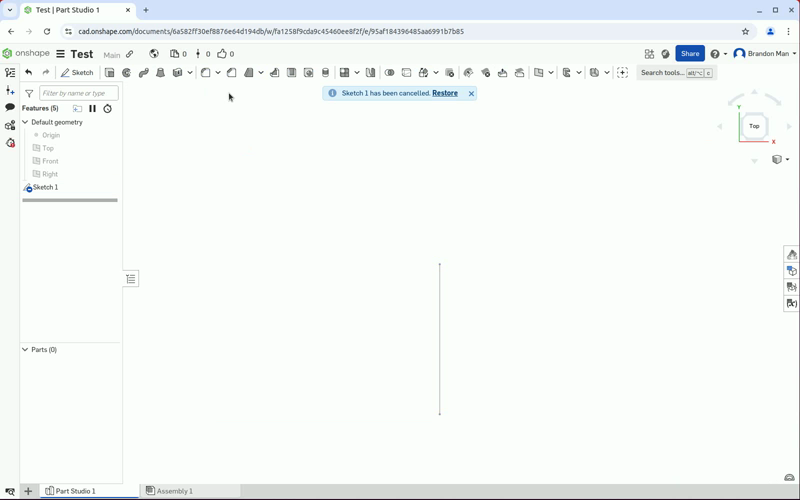
key(shift+s)
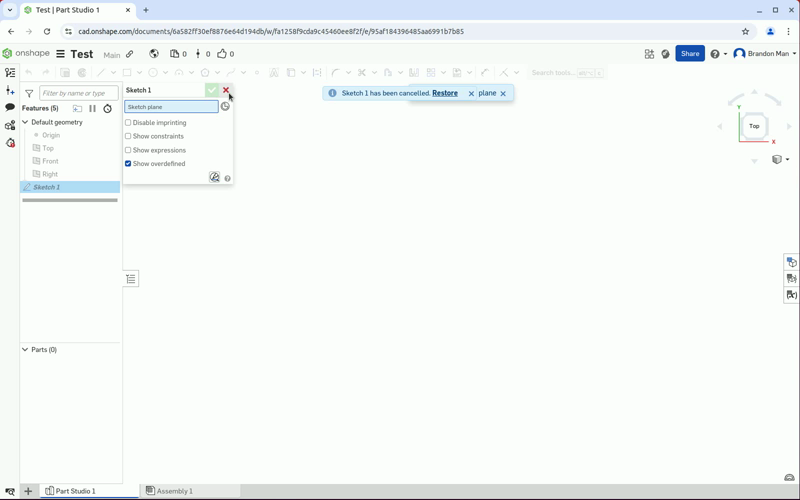
mouse_move(73, 150)
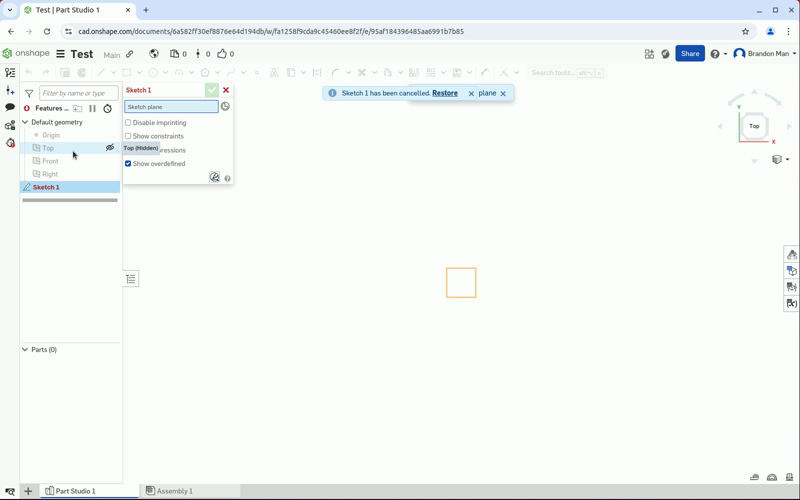
click(73, 150)
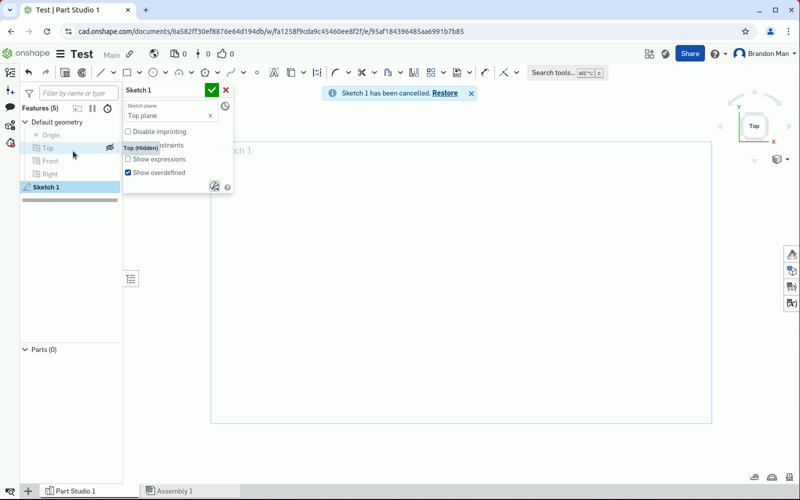
mouse_move(73, 352)
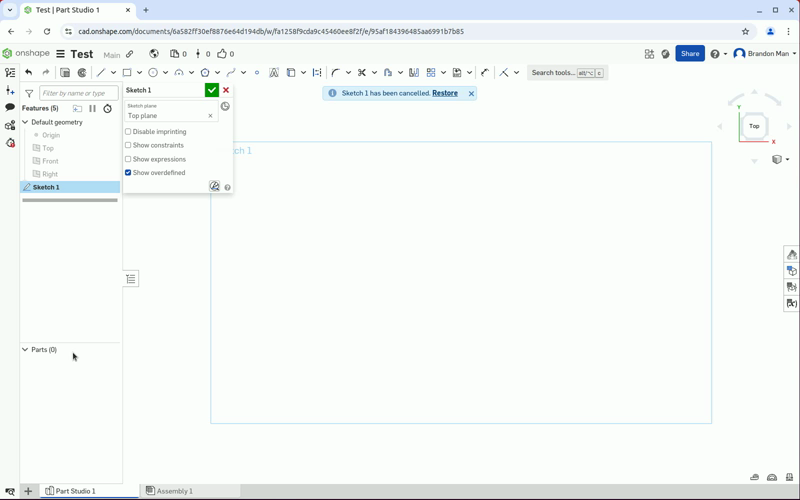
key(y)
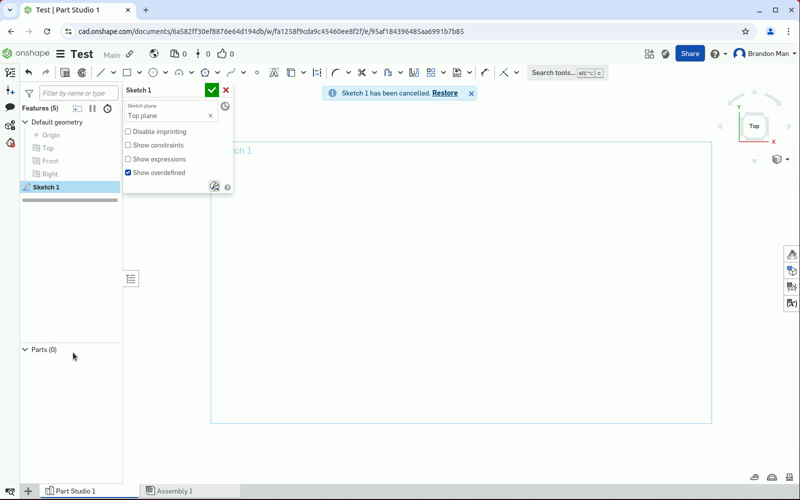
key(l)
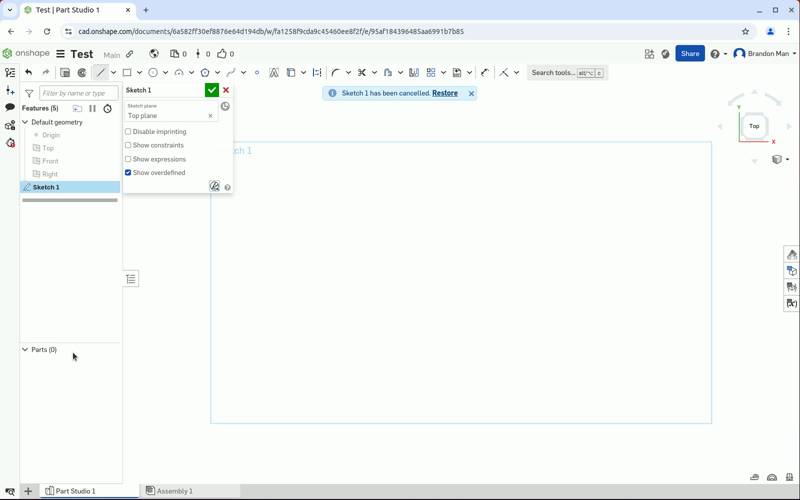
key_down(shift)
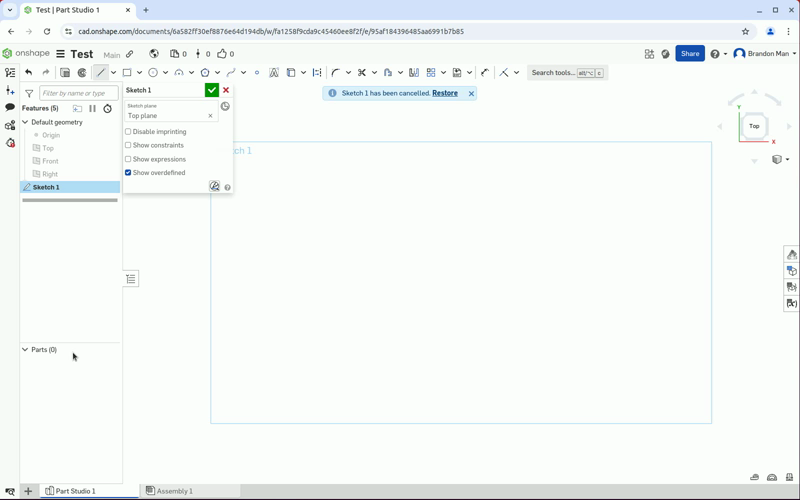
mouse_move(401, 395)
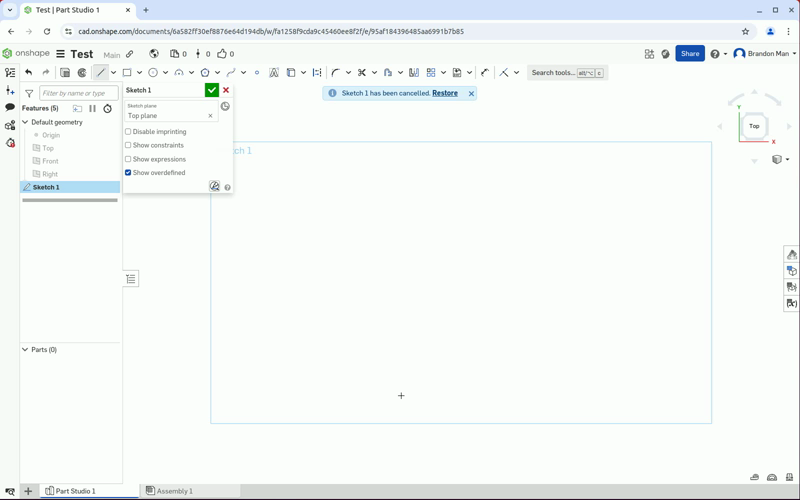
click(401, 395)
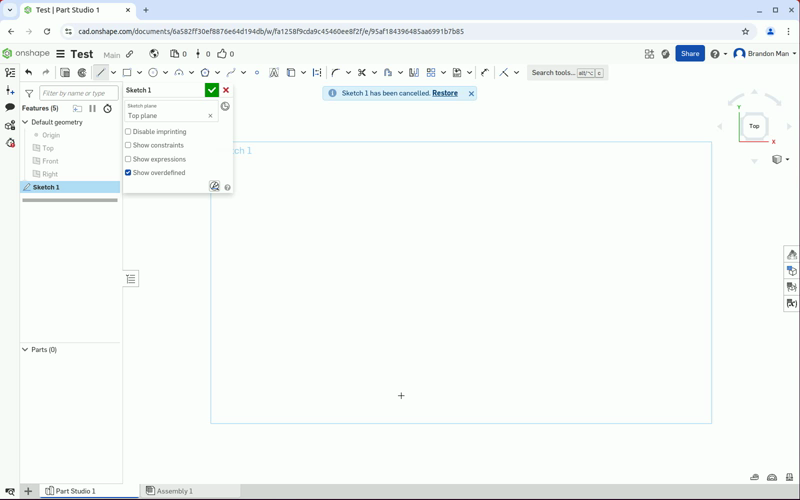
key_up(shift)
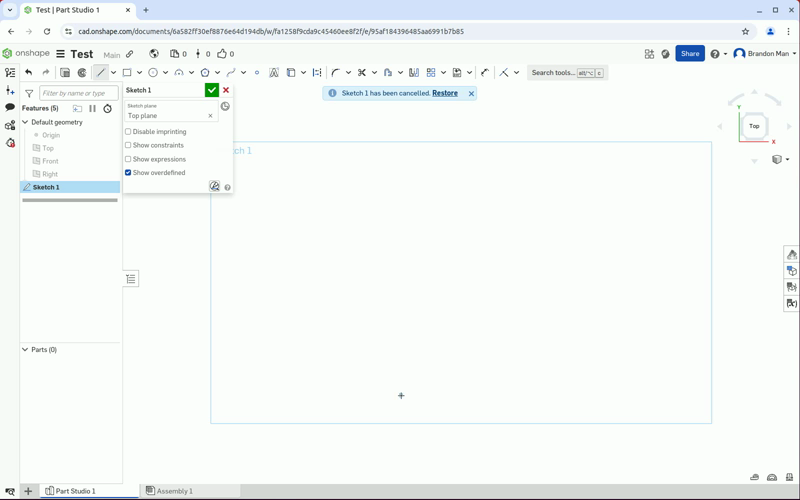
key_down(shift)
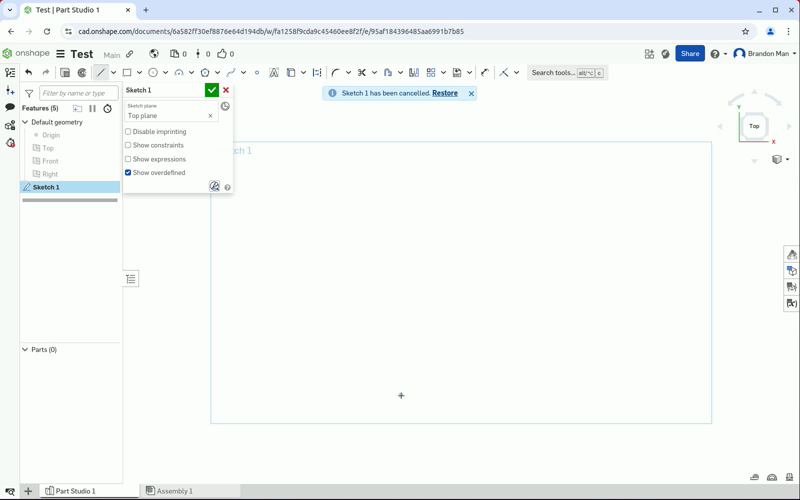
mouse_move(471, 395)
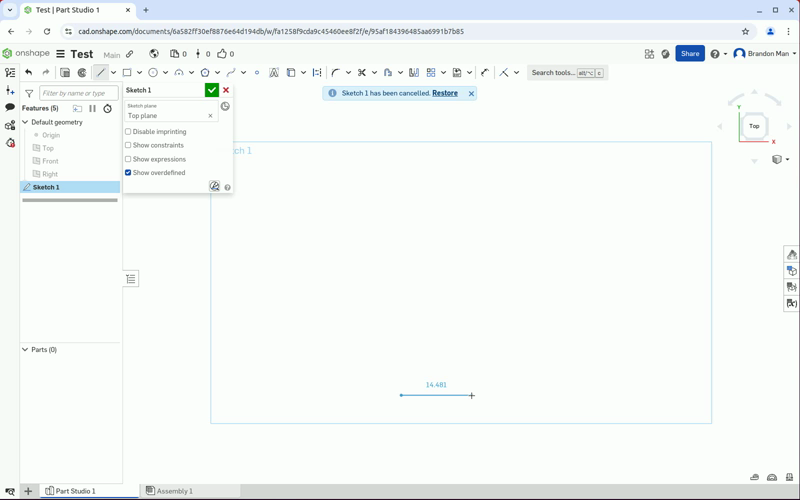
click(471, 395)
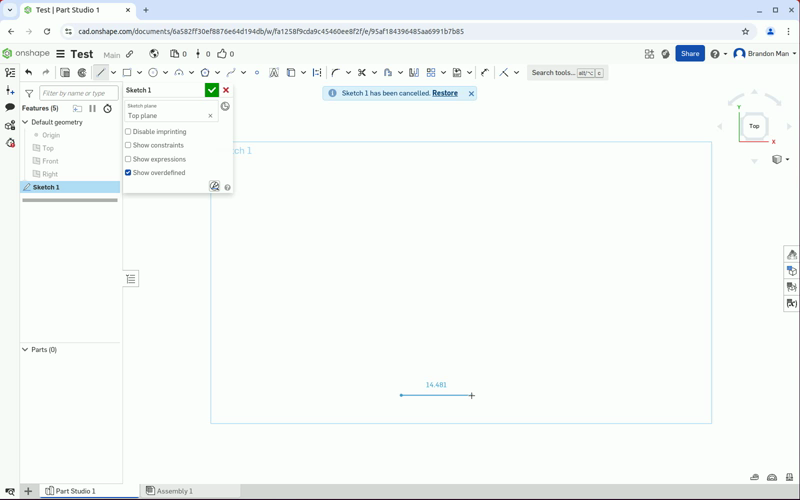
key_up(shift)
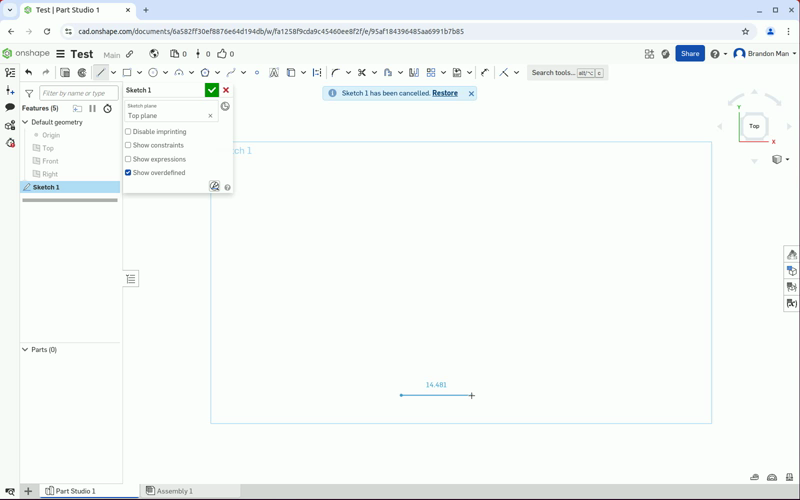
key_down(shift)
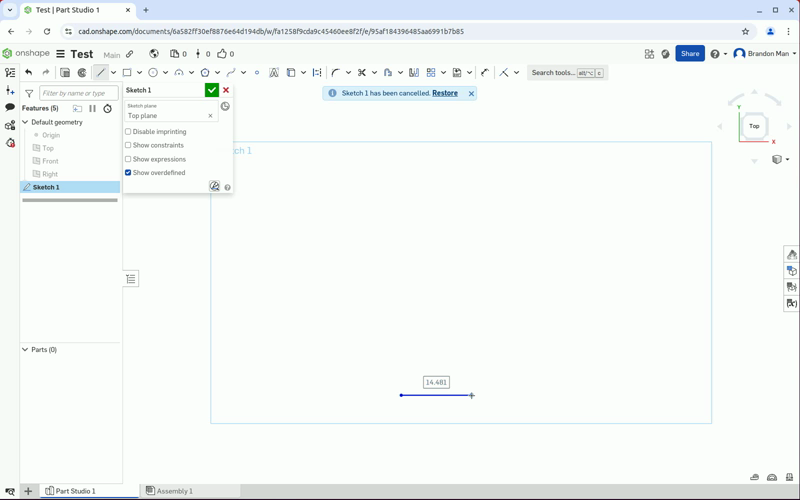
mouse_move(471, 324)
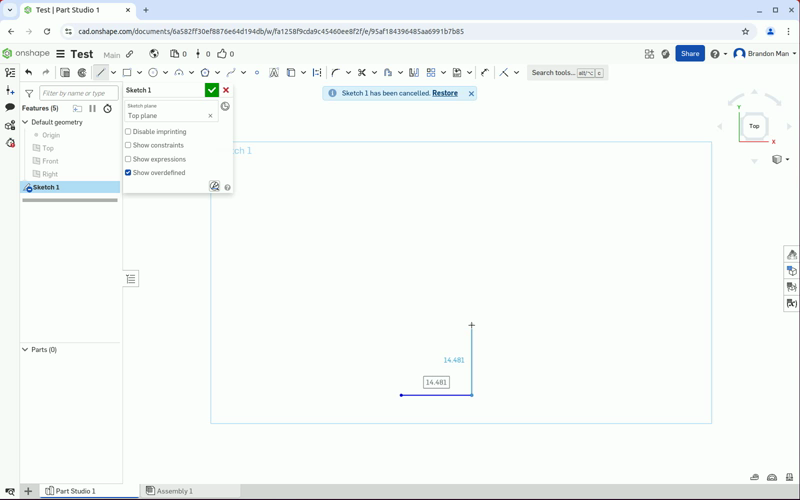
click(471, 324)
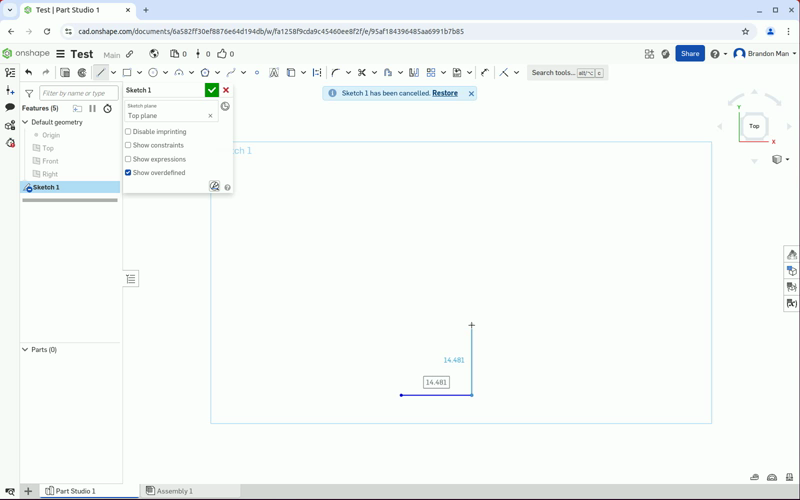
key_up(shift)
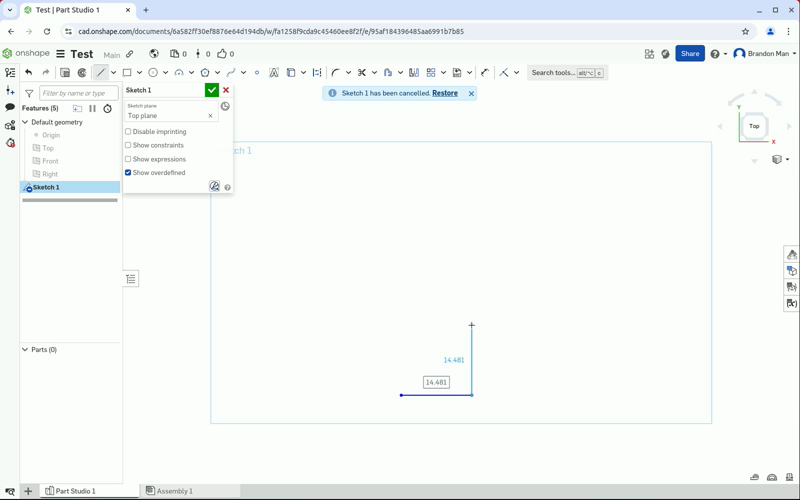
key_down(shift)
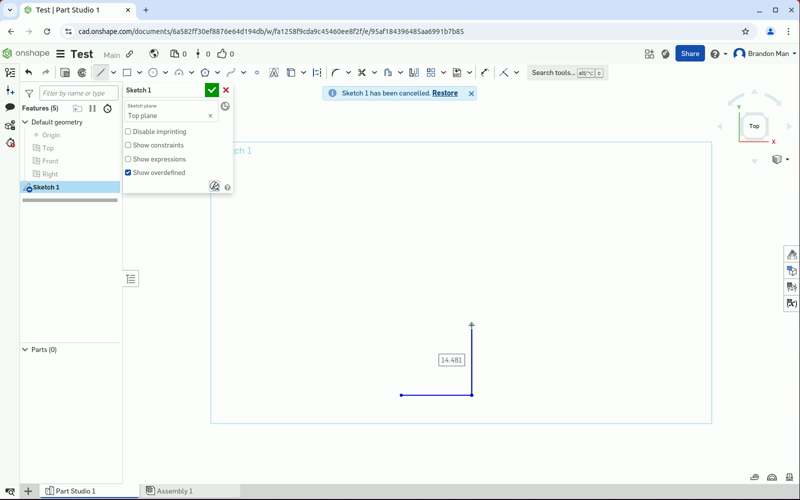
mouse_move(401, 324)
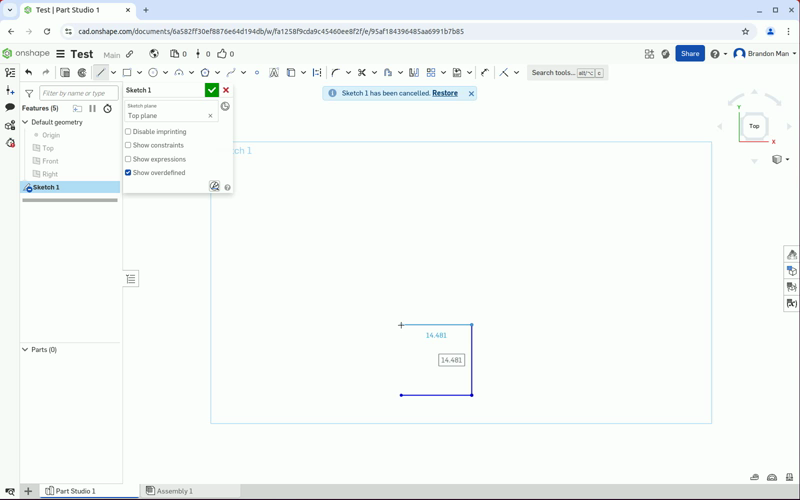
click(401, 324)
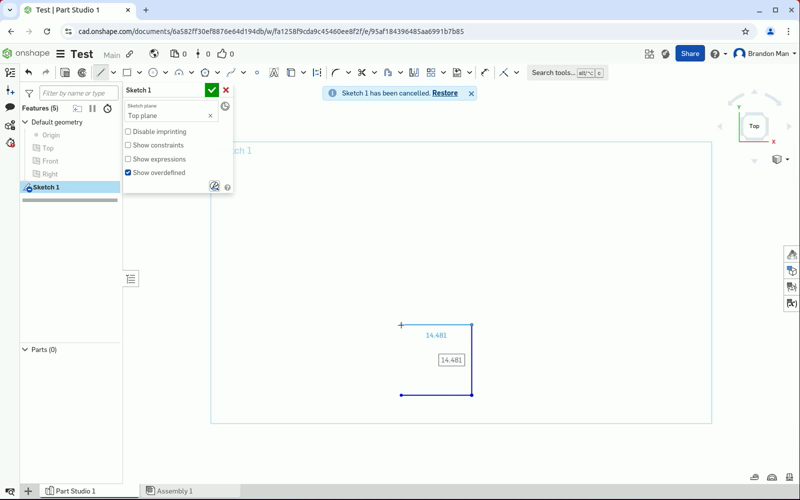
key_up(shift)
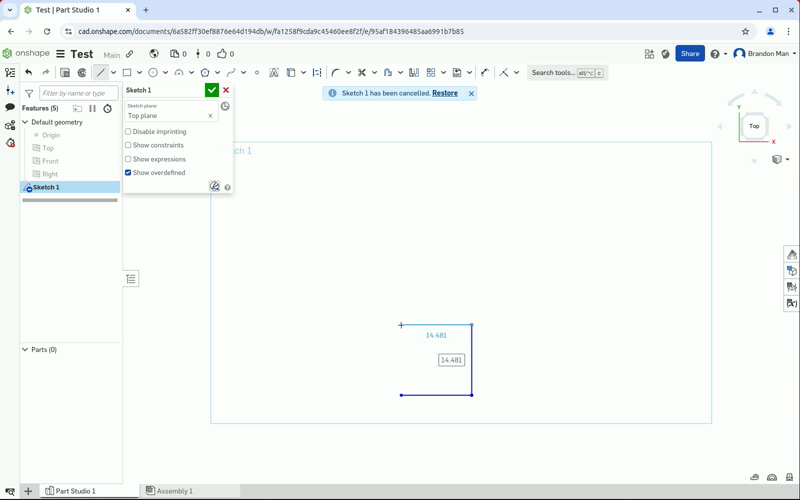
key_down(shift)
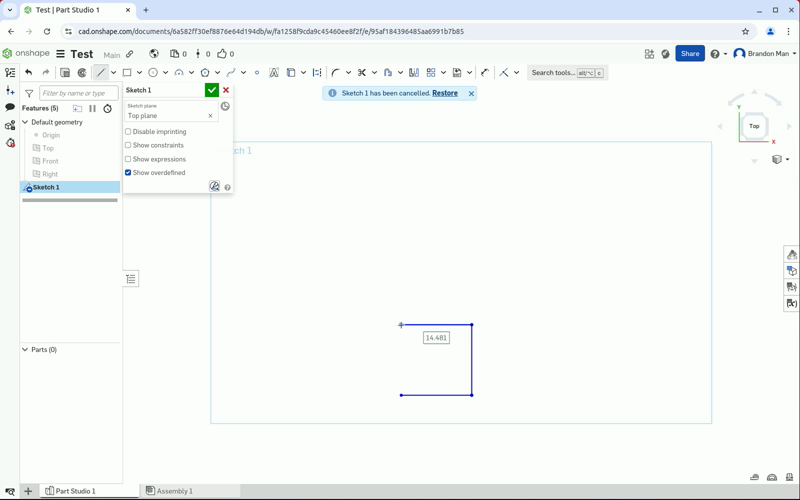
mouse_move(401, 395)
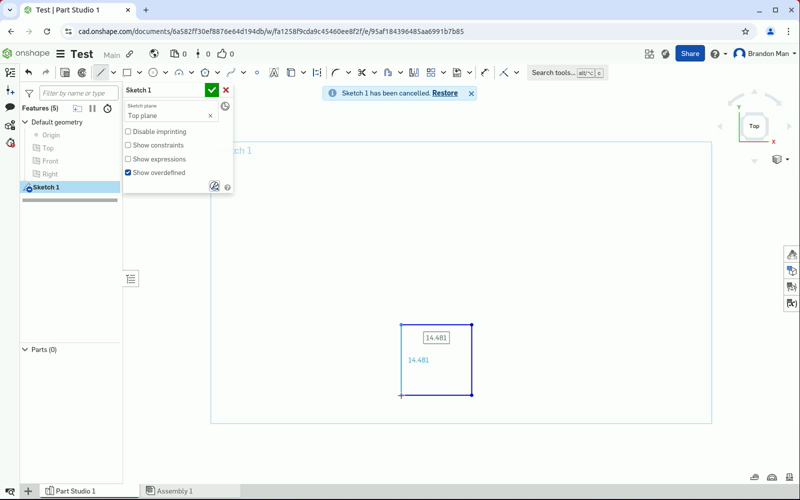
key_up(shift)
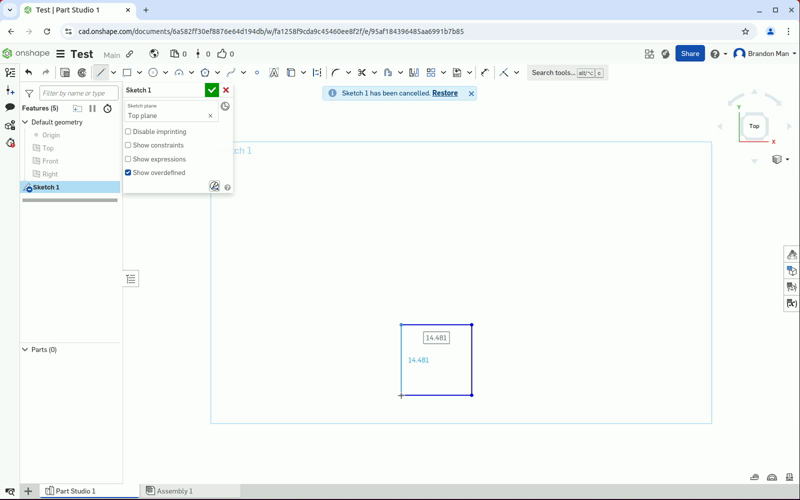
click(401, 395)
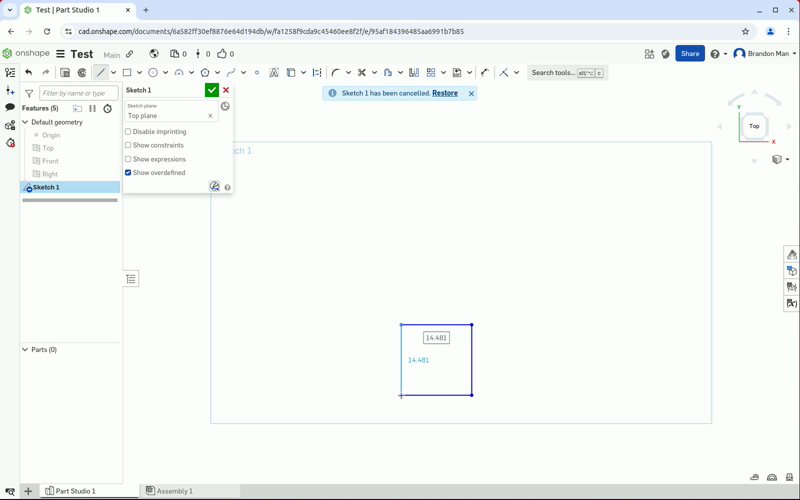
key(esc)
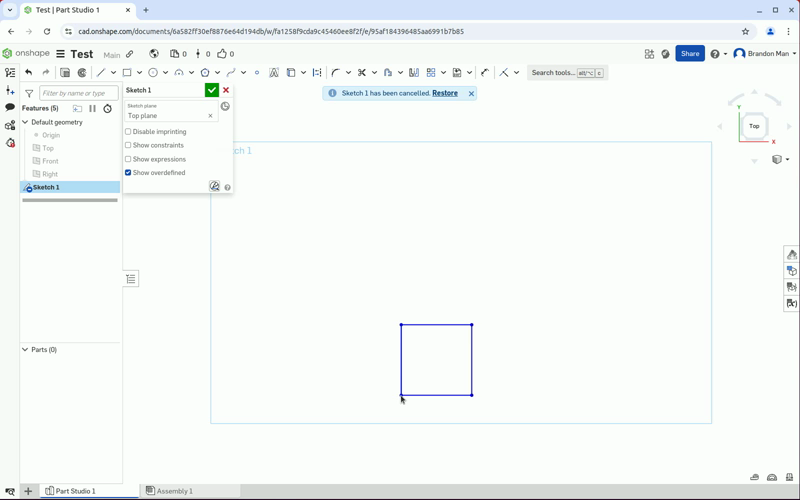
mouse_move(411, 353)
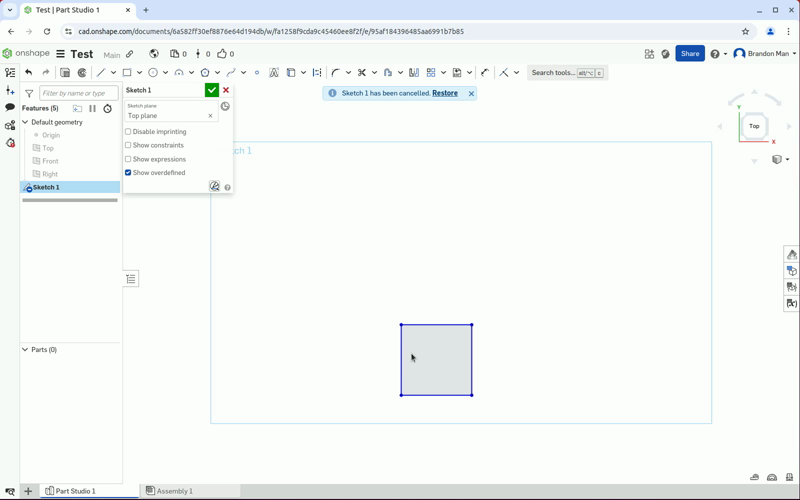
click(411, 353)
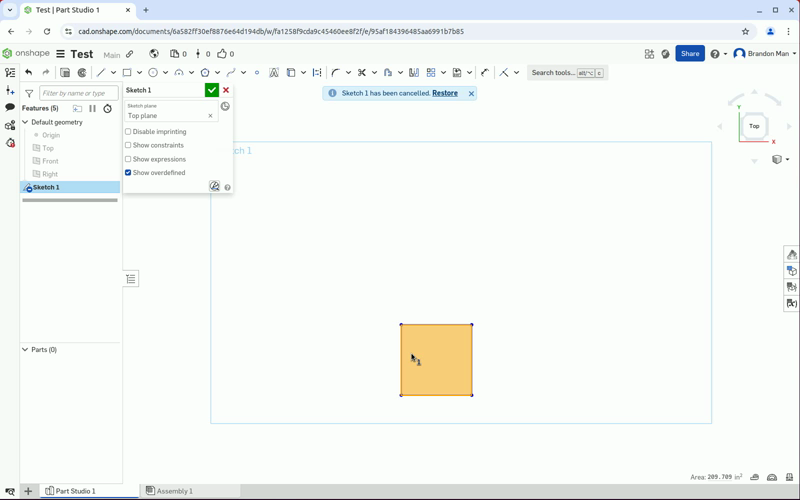
mouse_move(73, 352)
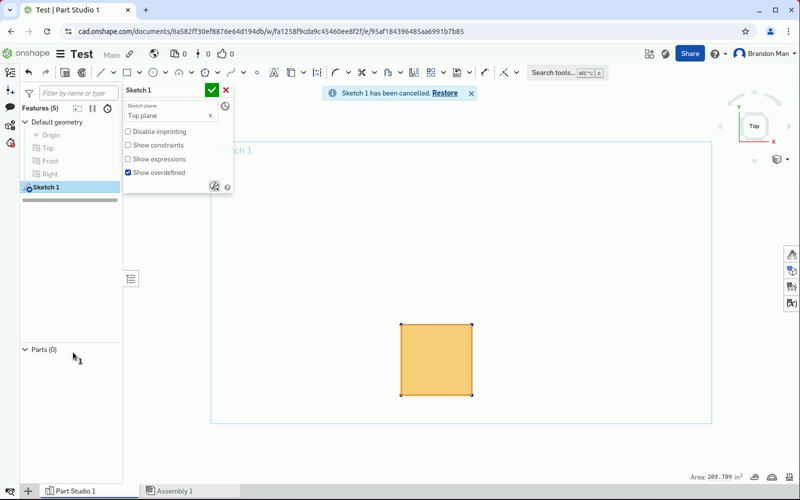
key(shift+y)
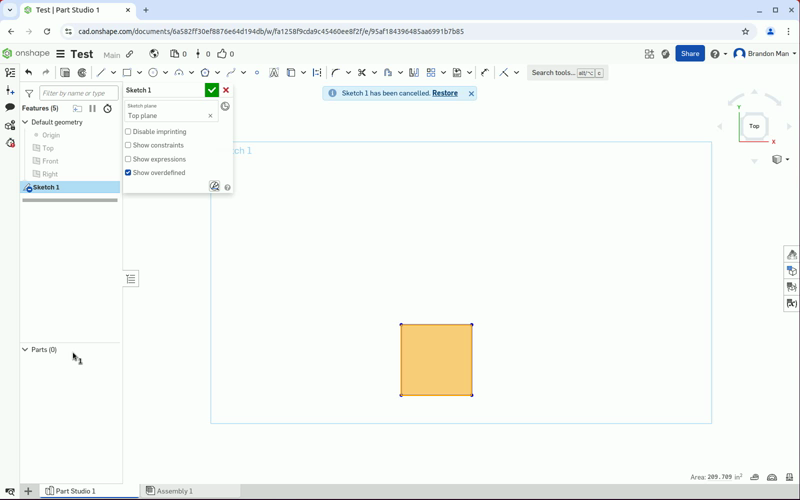
key(shift+e)
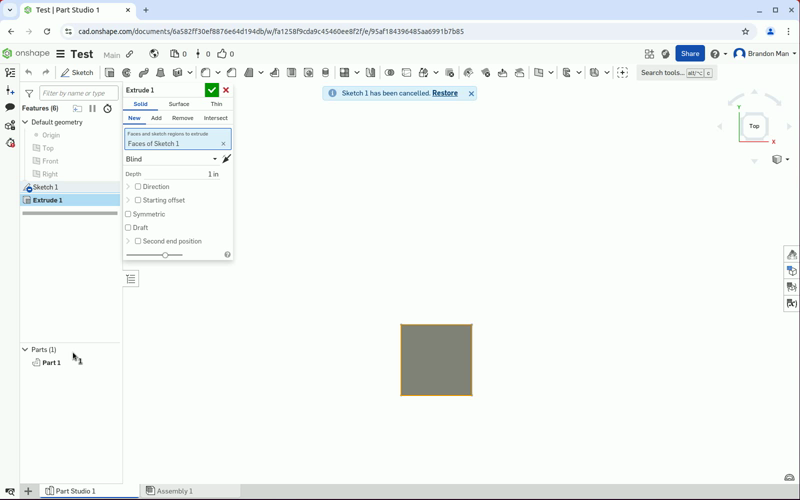
mouse_move(143, 106)
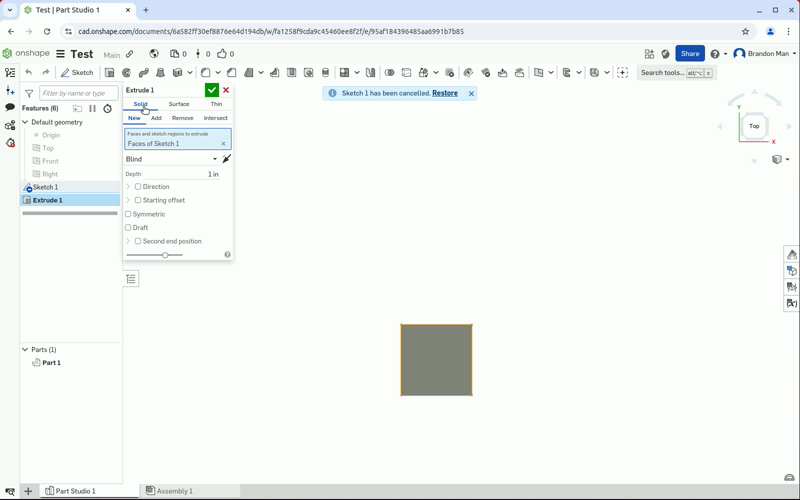
click(143, 106)
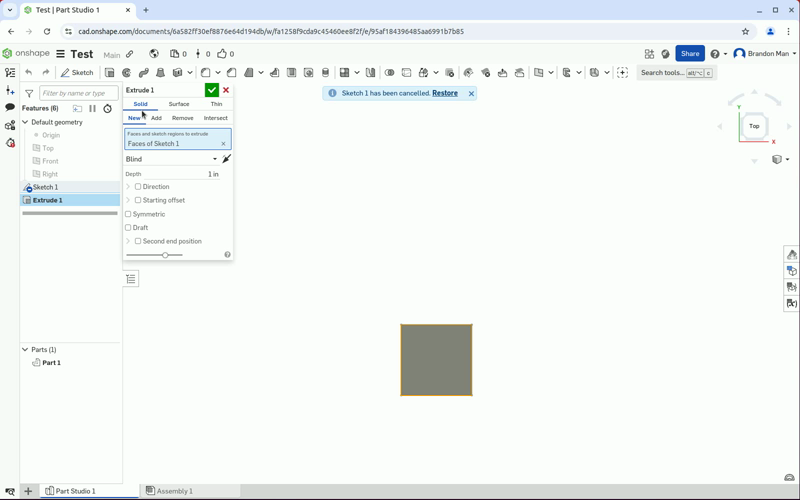
mouse_move(137, 120)
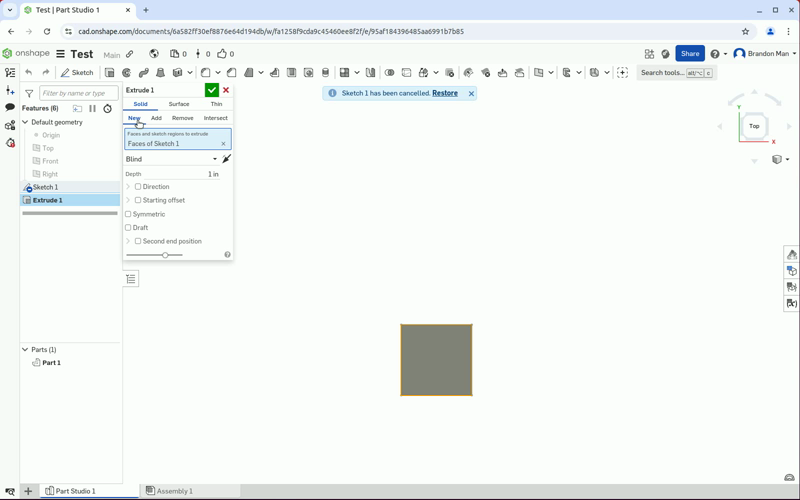
click(137, 120)
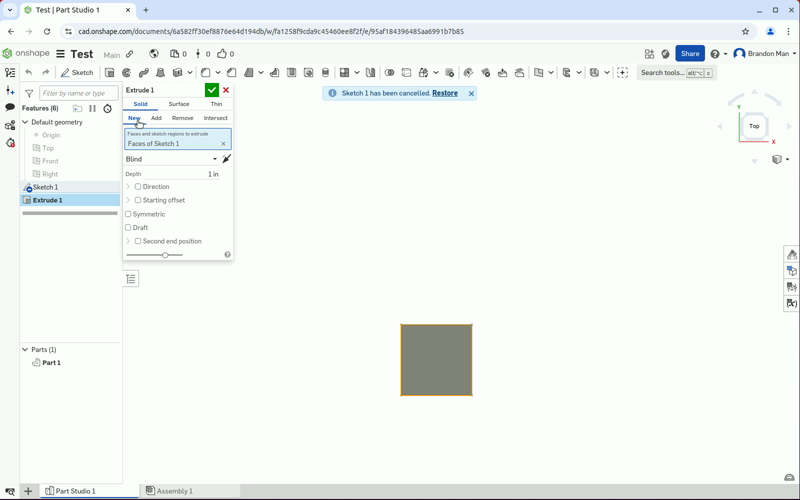
key(tab, 4)
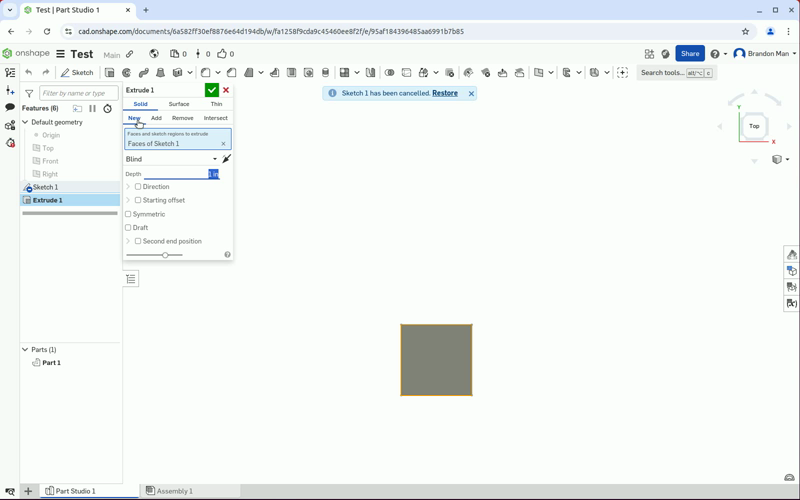
text(4.814)
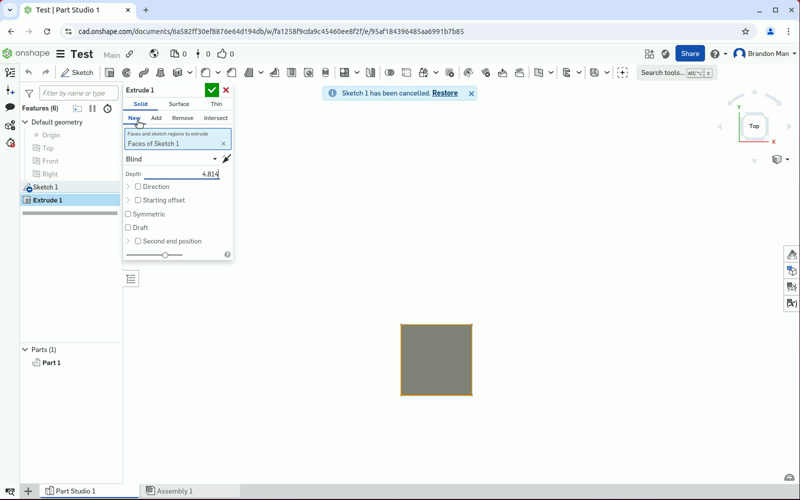
key(enter)
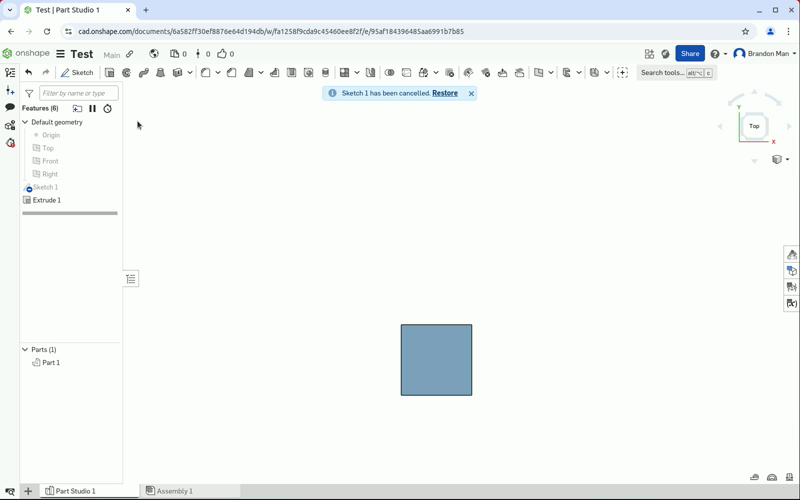
key(shift+h)
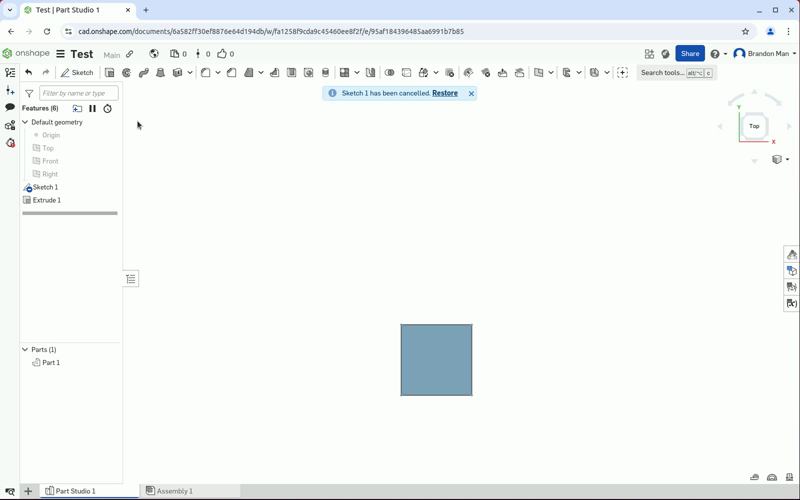
key(shift+h)
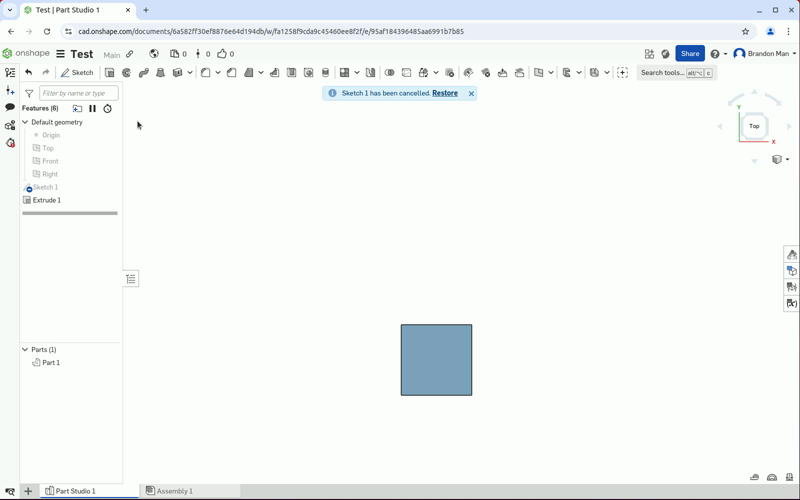
mouse_move(73, 189)
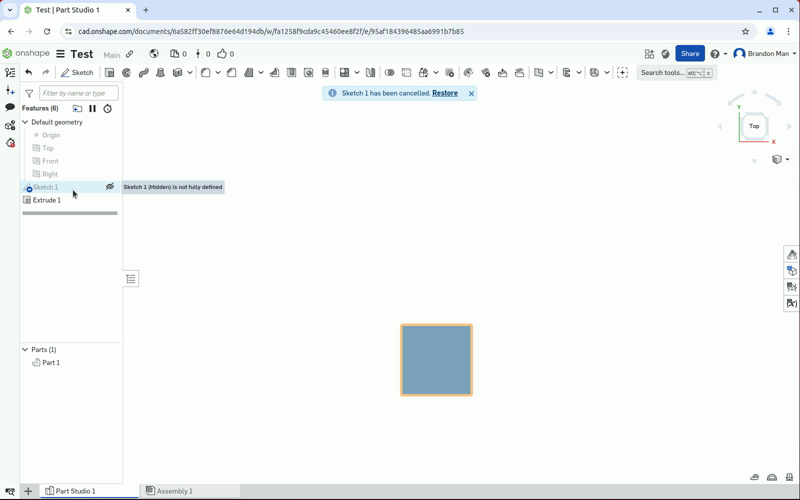
click(73, 189)
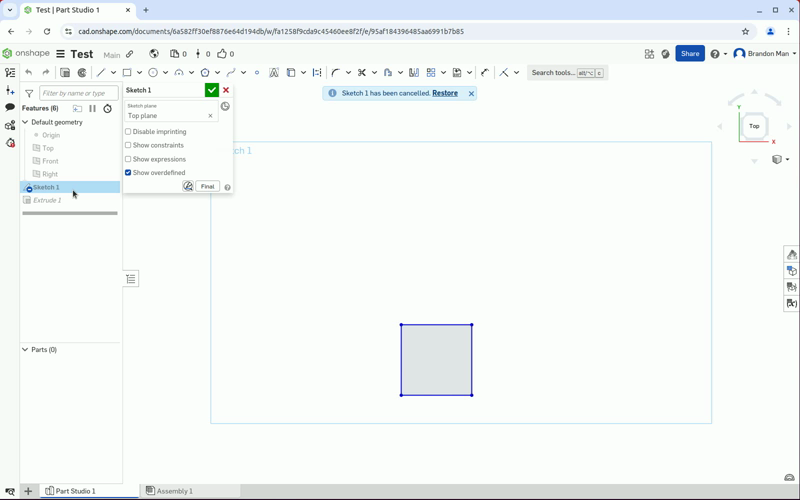
mouse_move(229, 92)
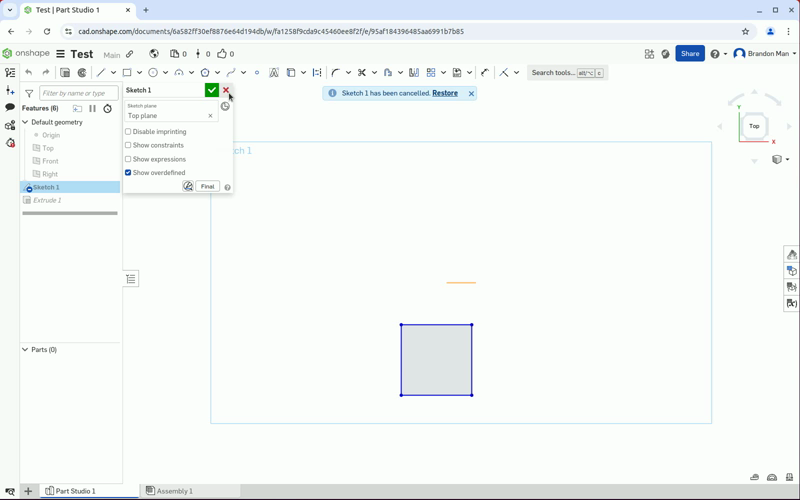
click(229, 92)
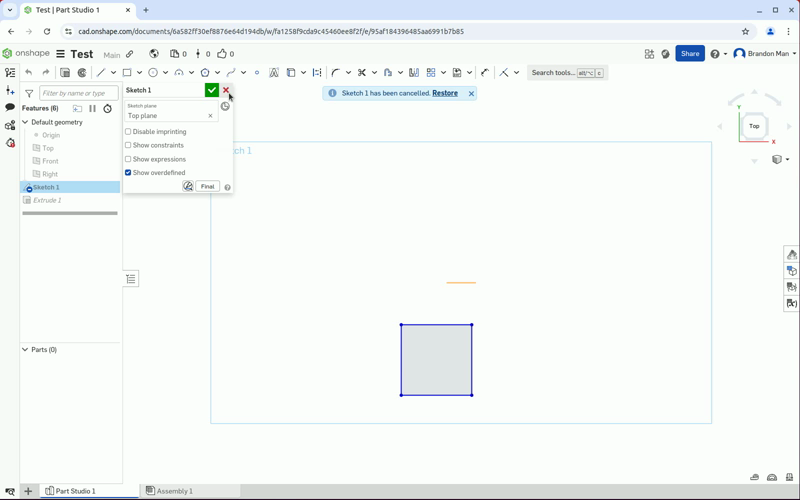
key(shift+s)
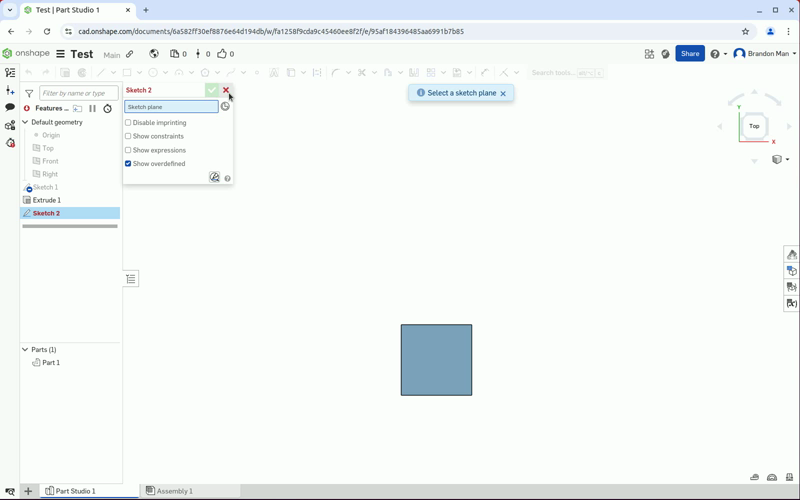
mouse_move(73, 150)
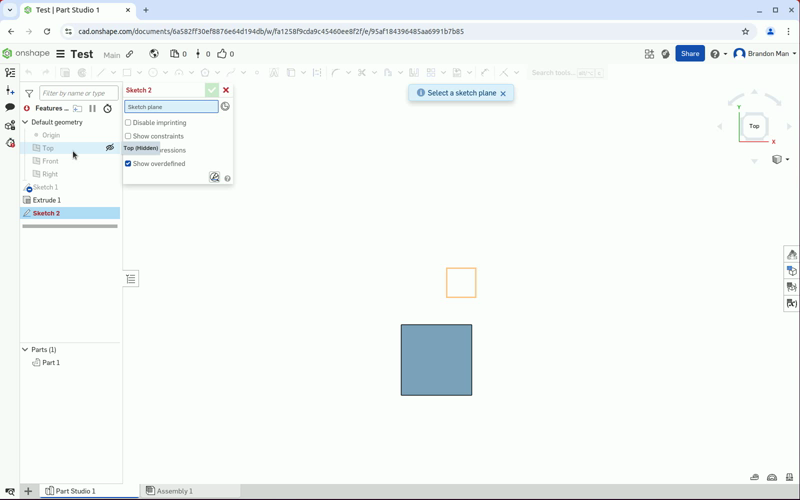
click(73, 150)
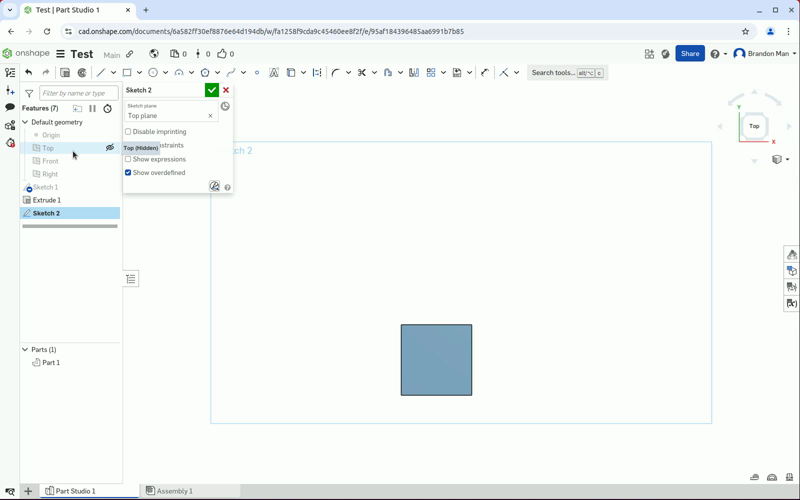
mouse_move(73, 352)
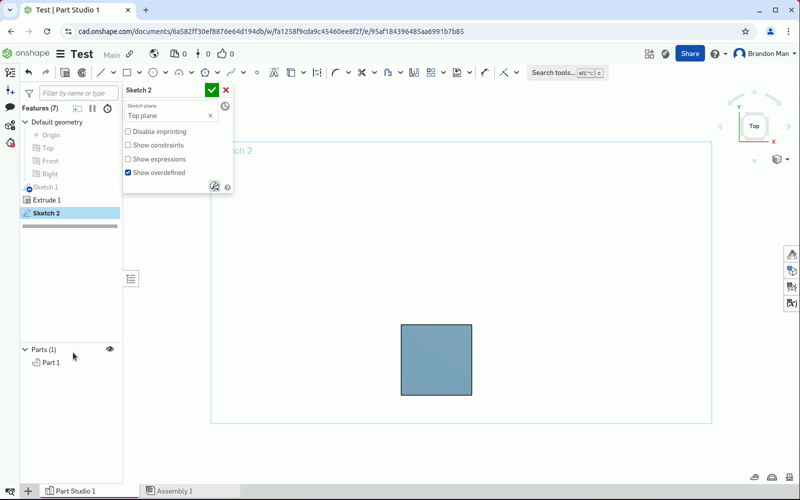
key(y)
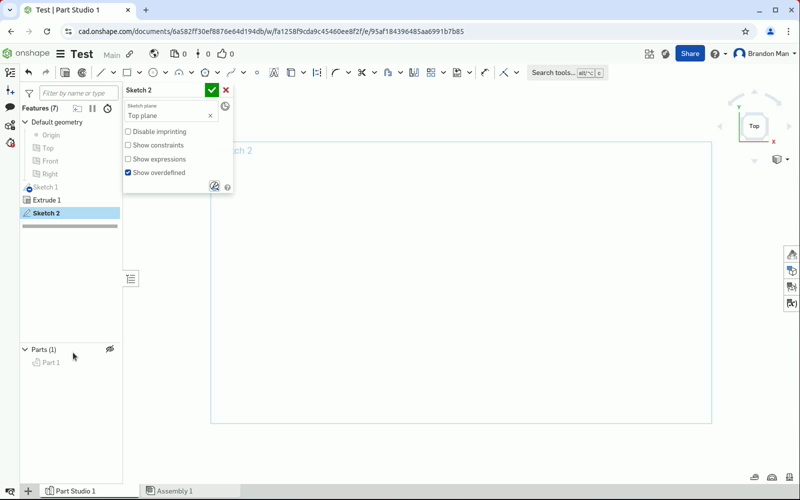
key(l)
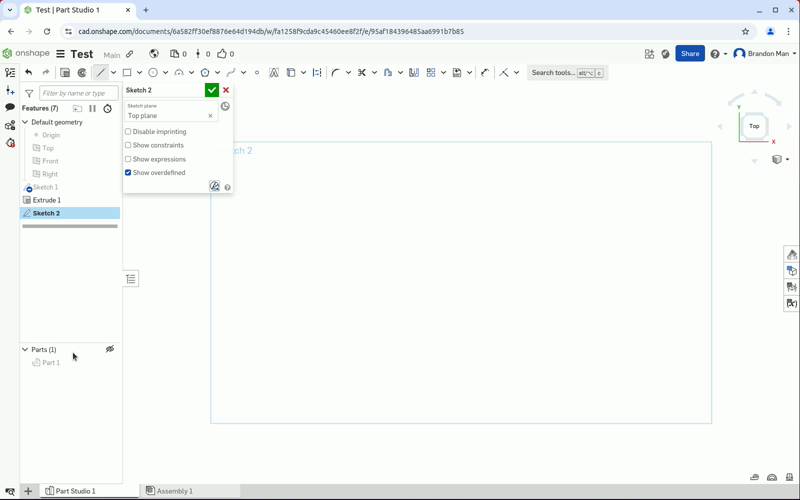
key_down(shift)
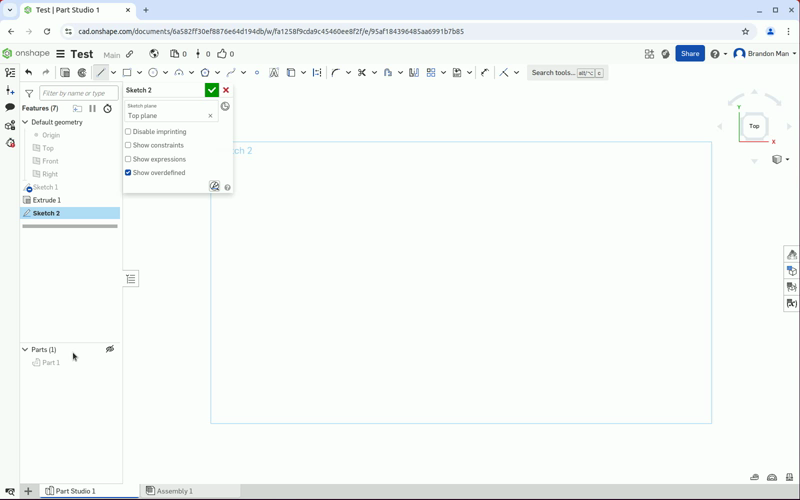
mouse_move(352, 362)
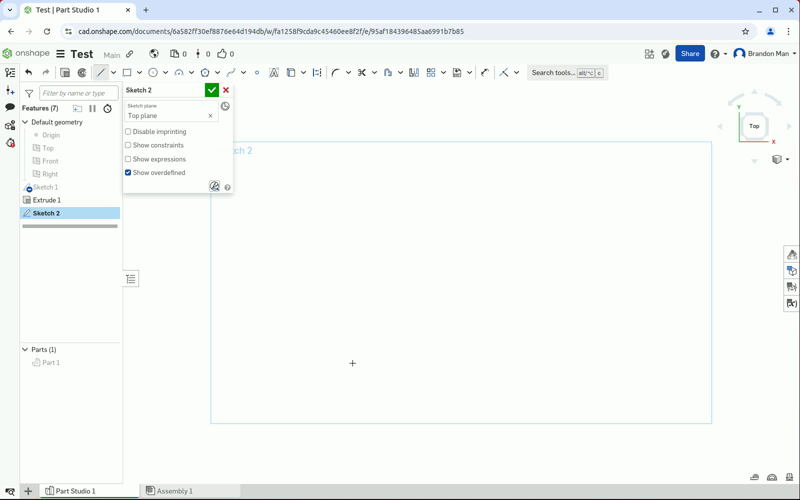
click(352, 362)
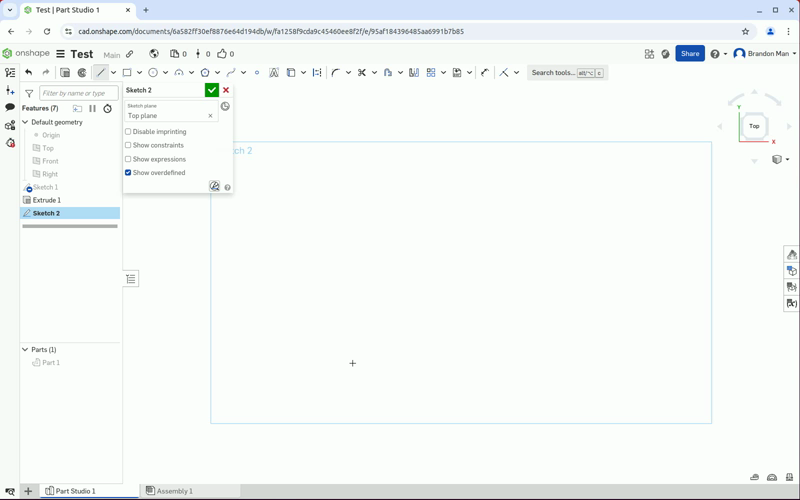
key_up(shift)
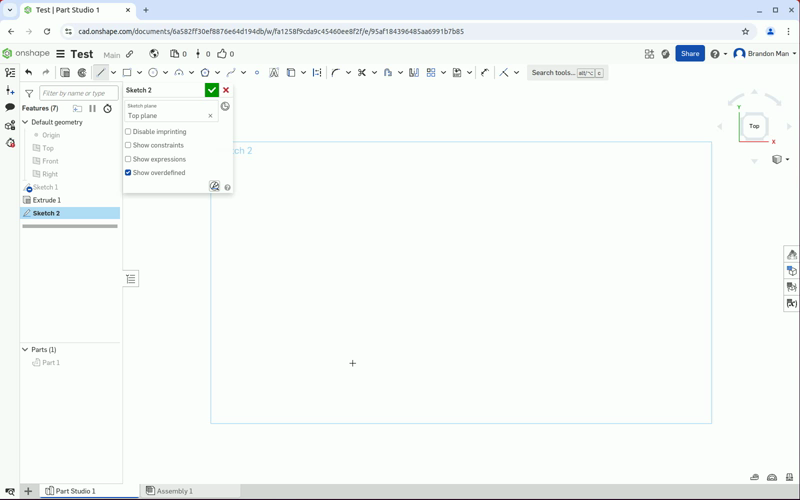
key_down(shift)
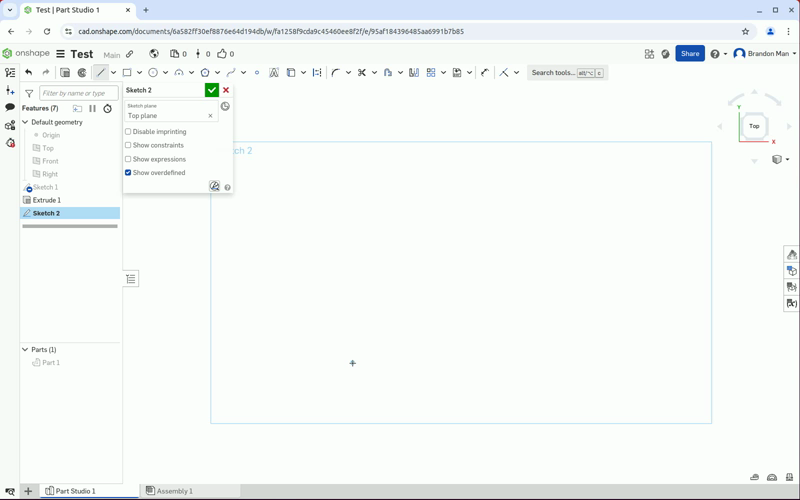
mouse_move(382, 362)
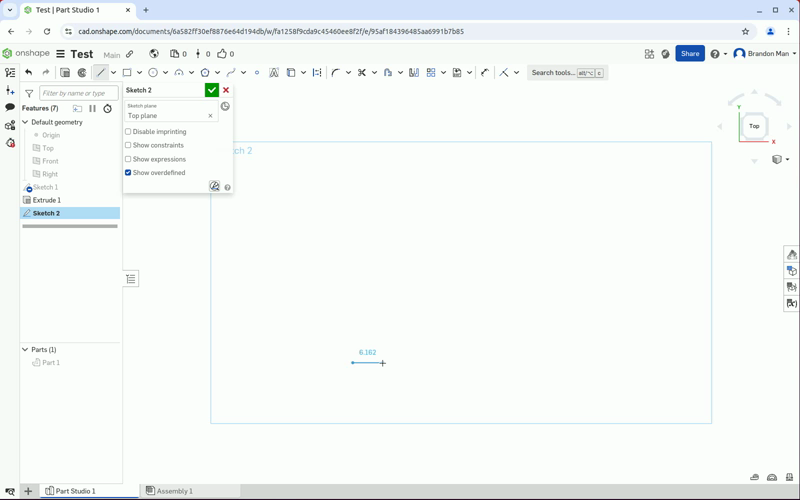
mouse_move(378, 362)
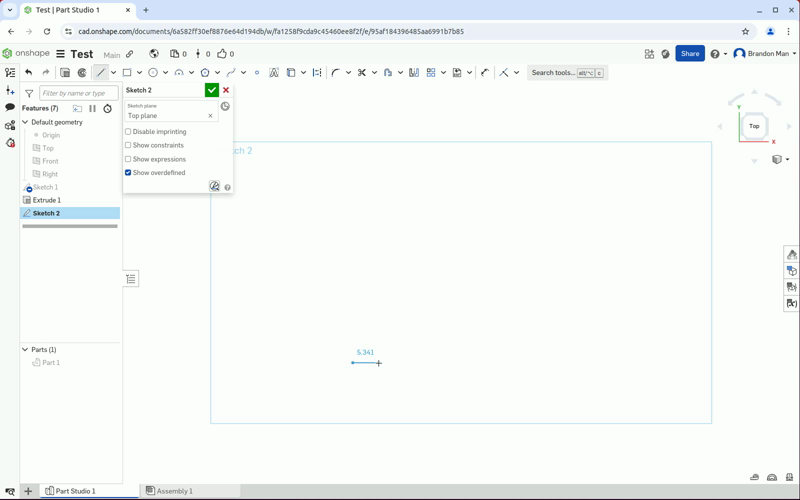
click(378, 362)
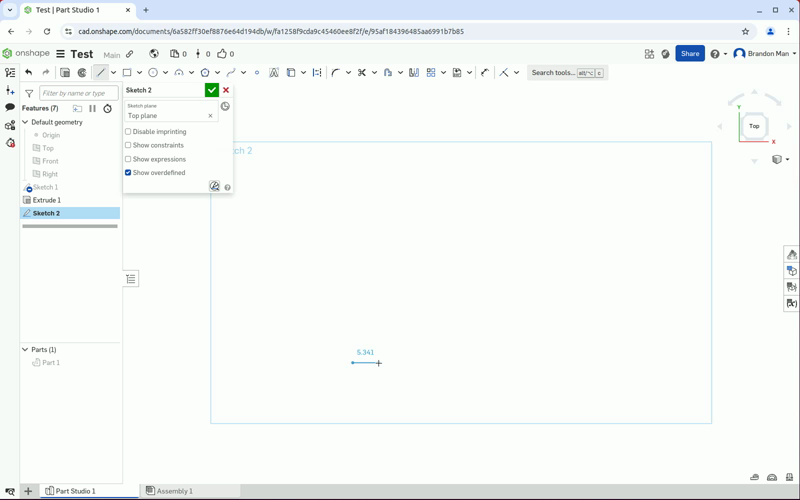
key_up(shift)
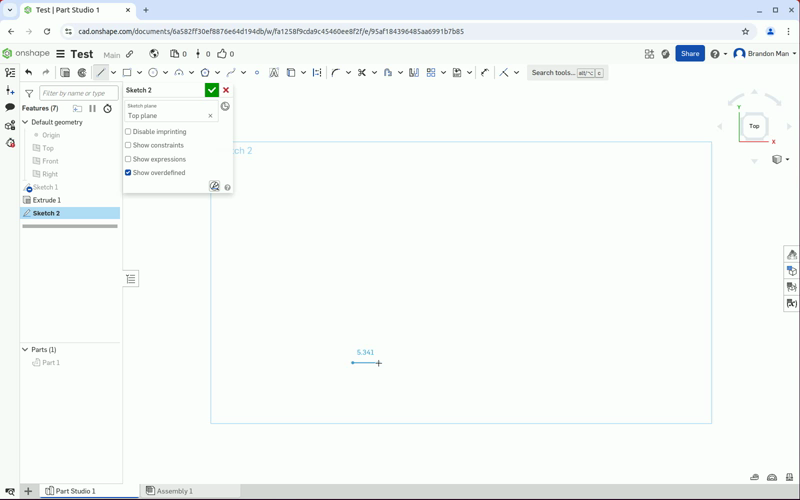
key_down(shift)
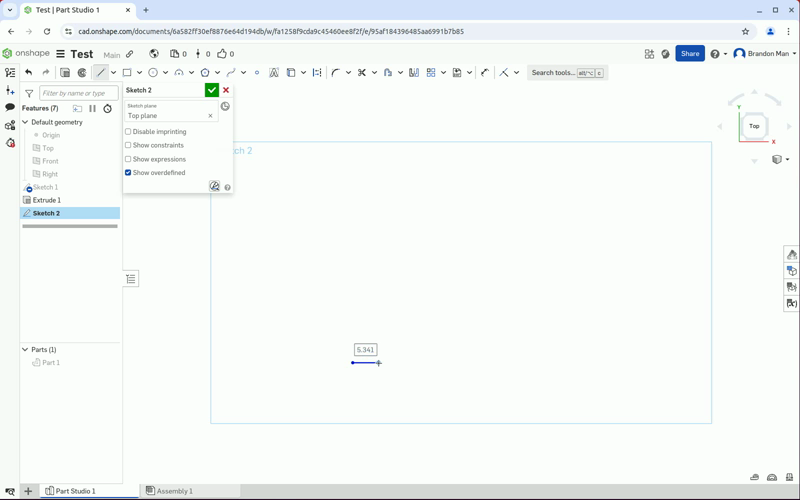
mouse_move(408, 362)
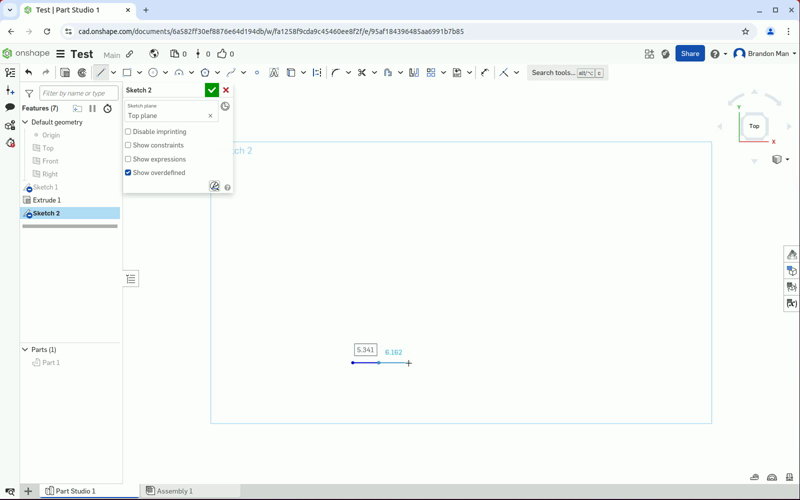
mouse_move(378, 396)
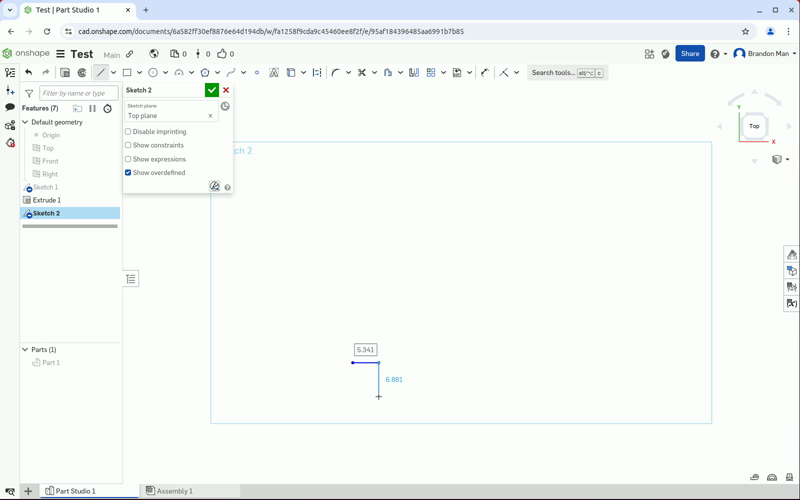
click(378, 396)
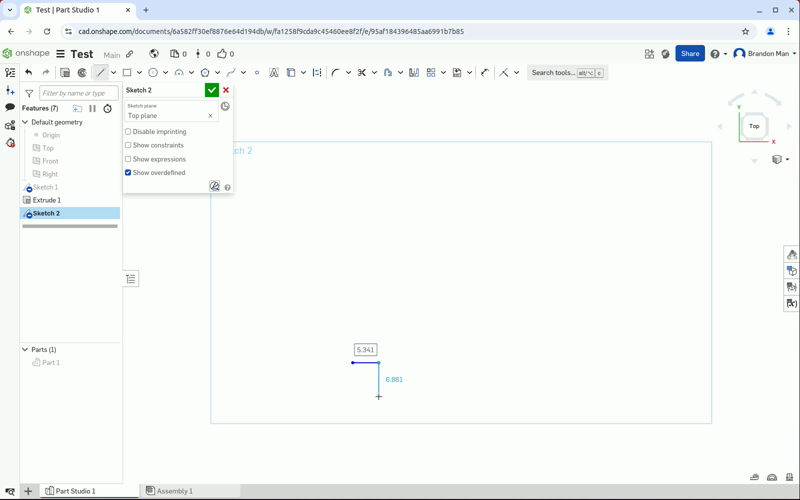
key_up(shift)
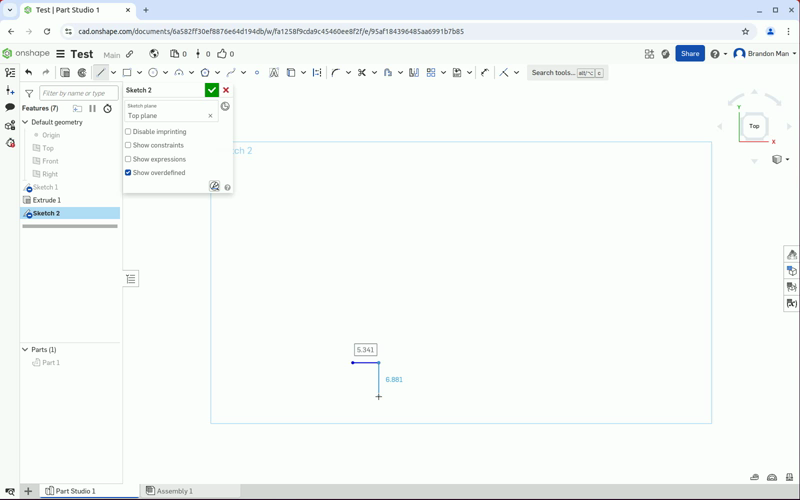
key_down(shift)
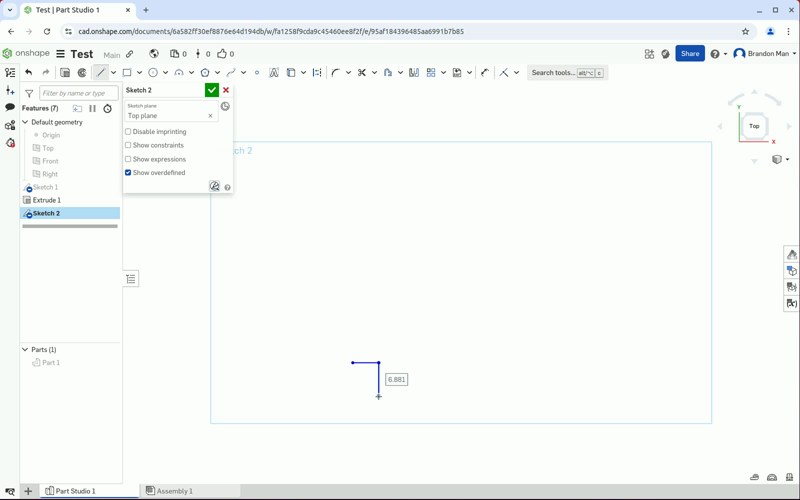
mouse_move(408, 396)
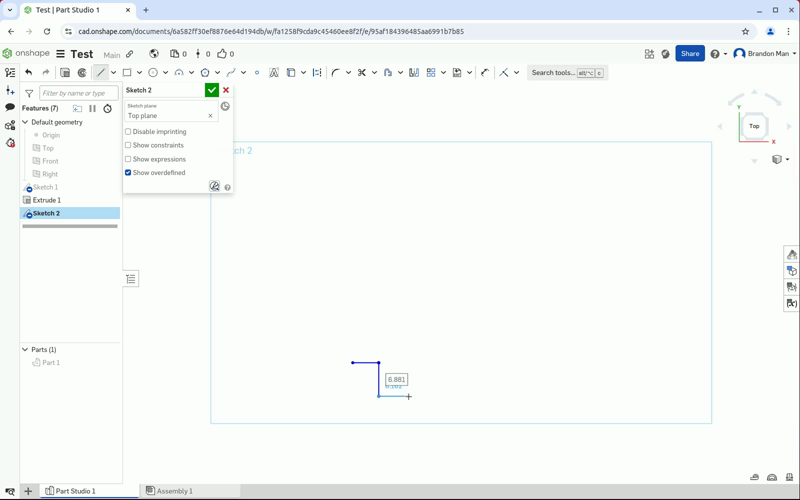
mouse_move(400, 396)
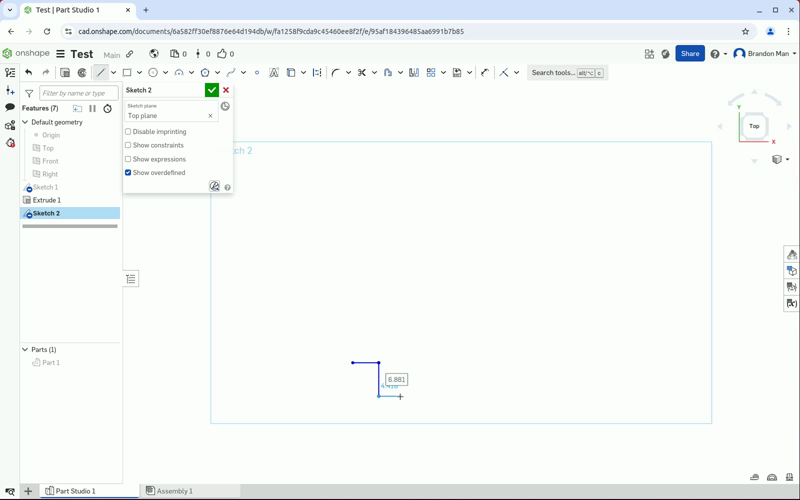
click(400, 396)
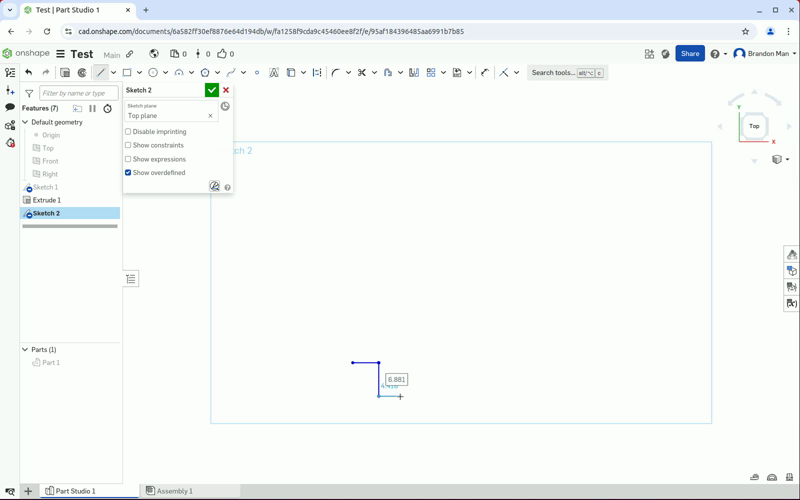
key_up(shift)
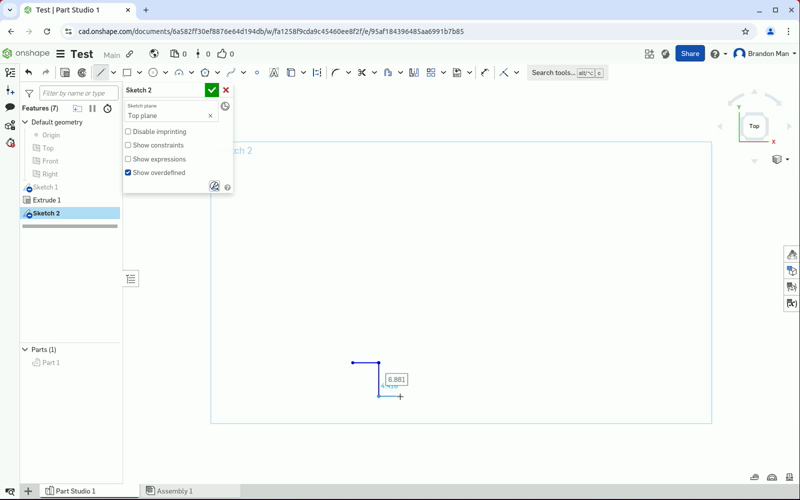
key_down(shift)
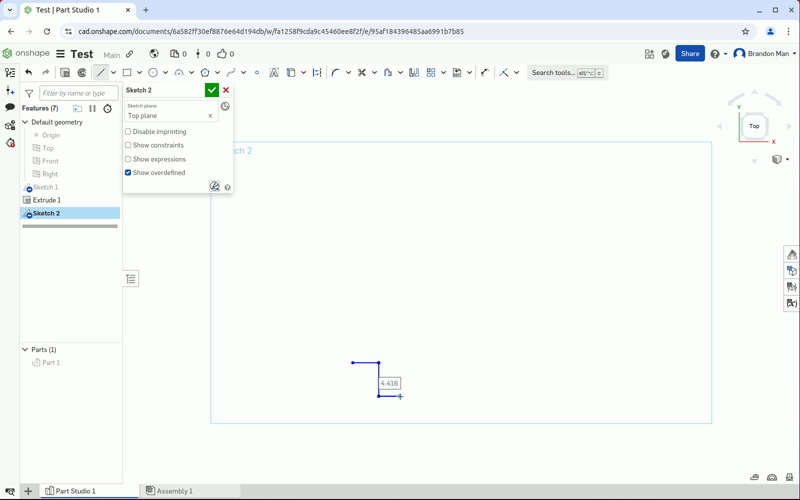
mouse_move(400, 324)
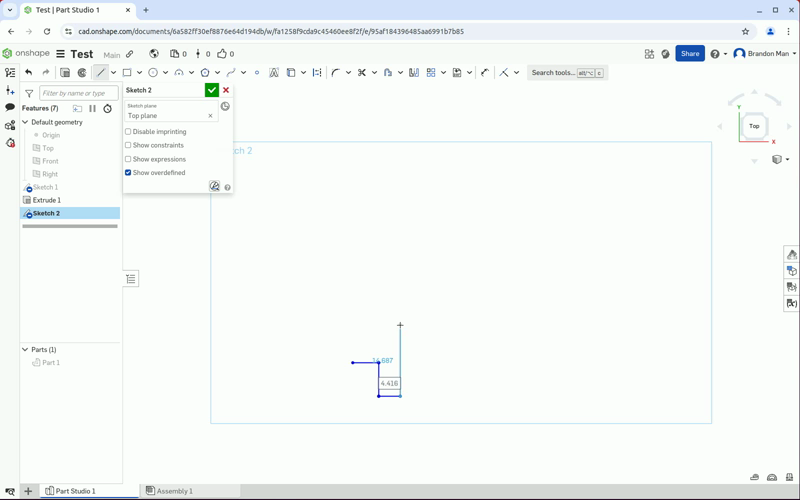
click(400, 324)
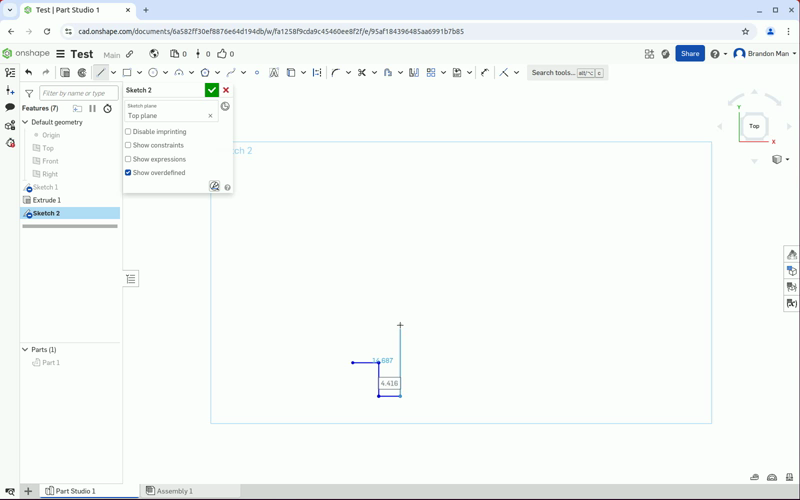
key_up(shift)
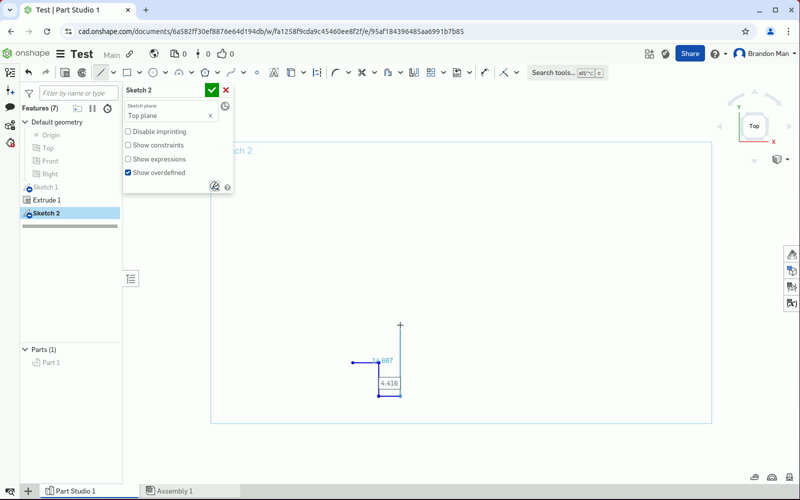
key_down(shift)
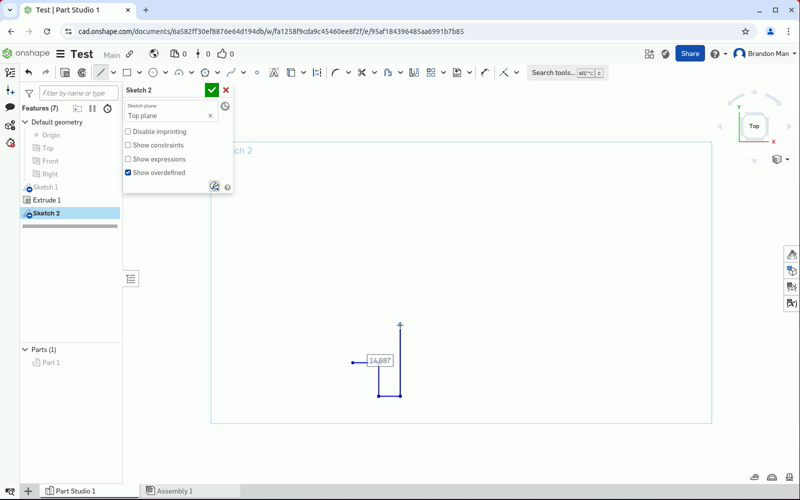
mouse_move(430, 324)
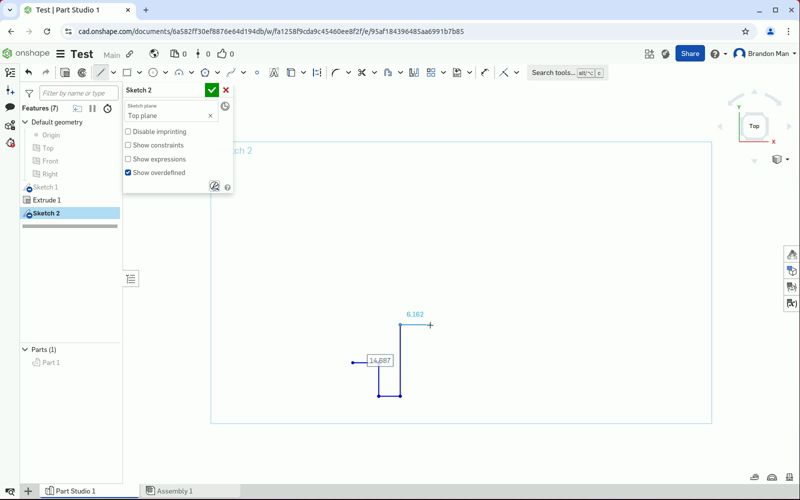
mouse_move(352, 324)
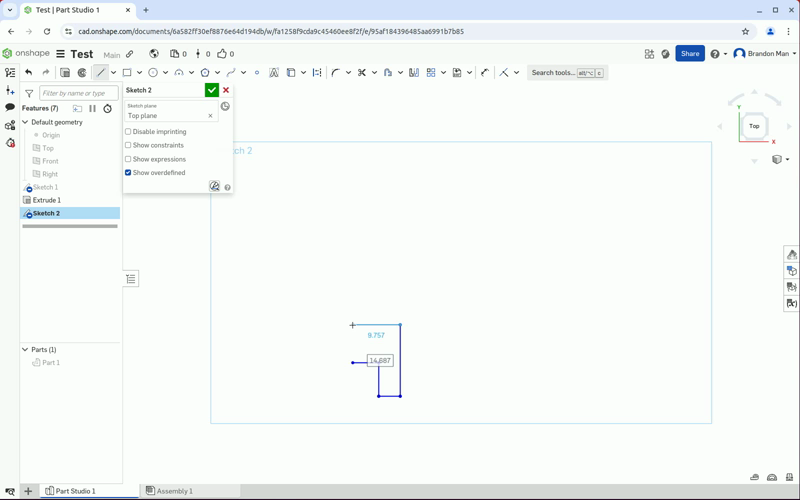
click(352, 324)
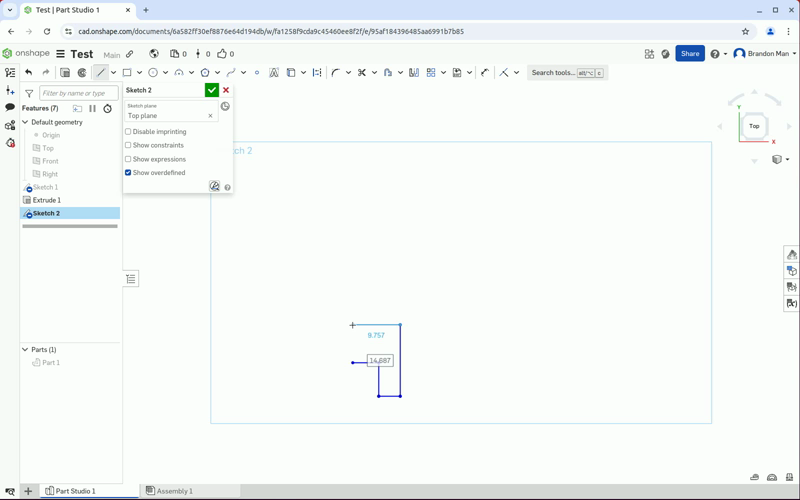
key_up(shift)
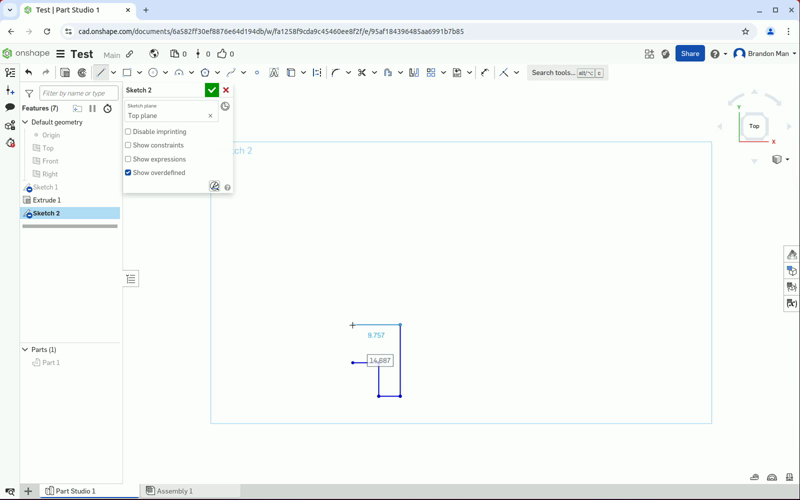
mouse_move(382, 324)
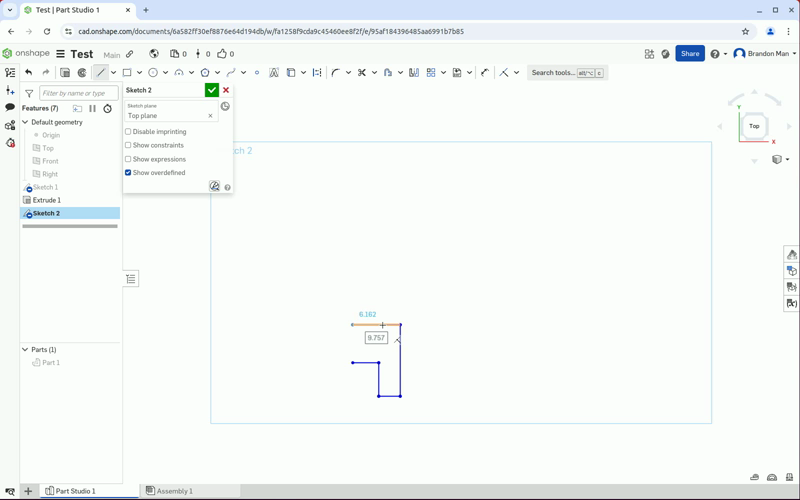
key_down(shift)
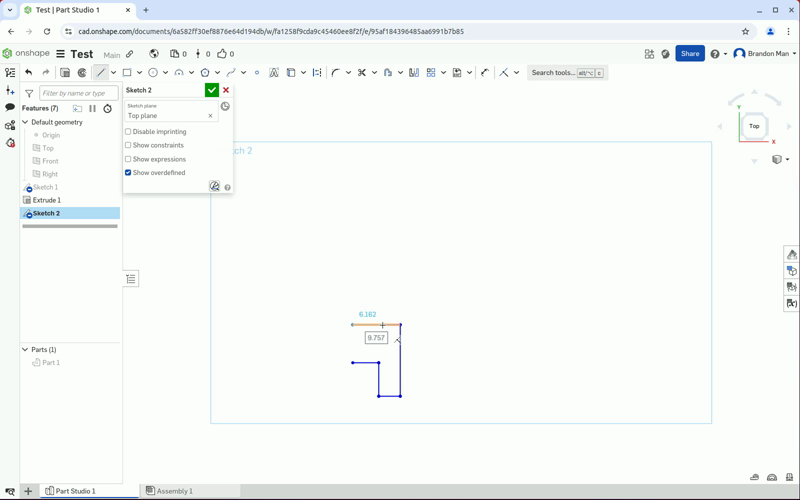
mouse_move(352, 362)
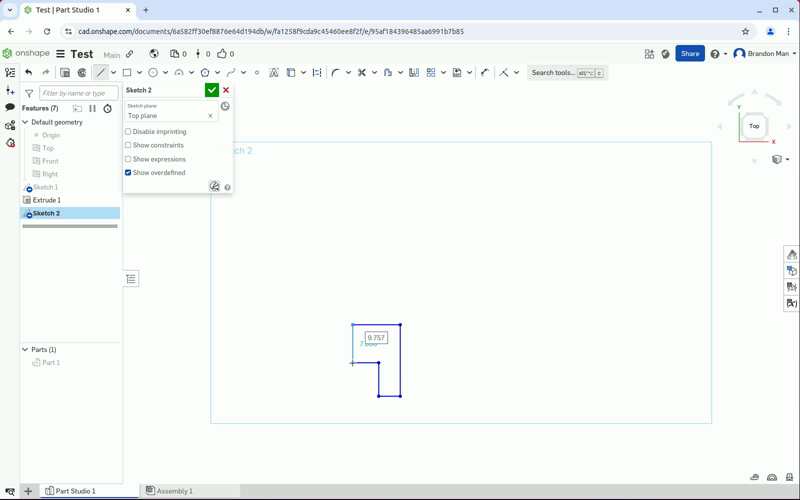
key_up(shift)
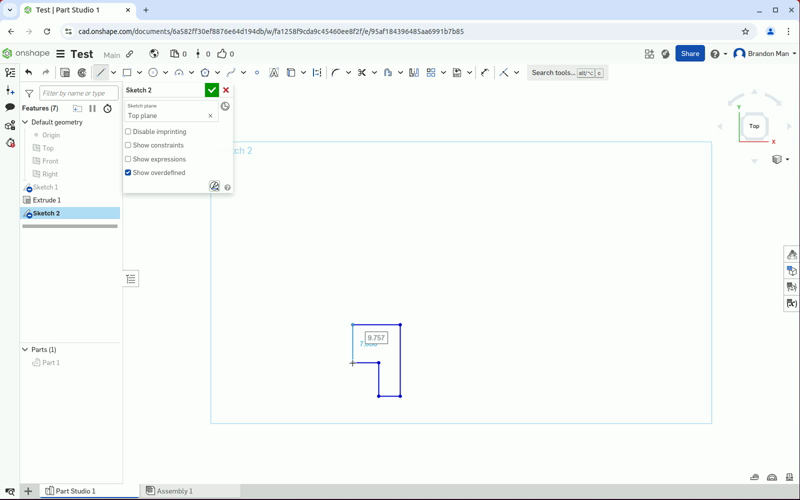
click(352, 362)
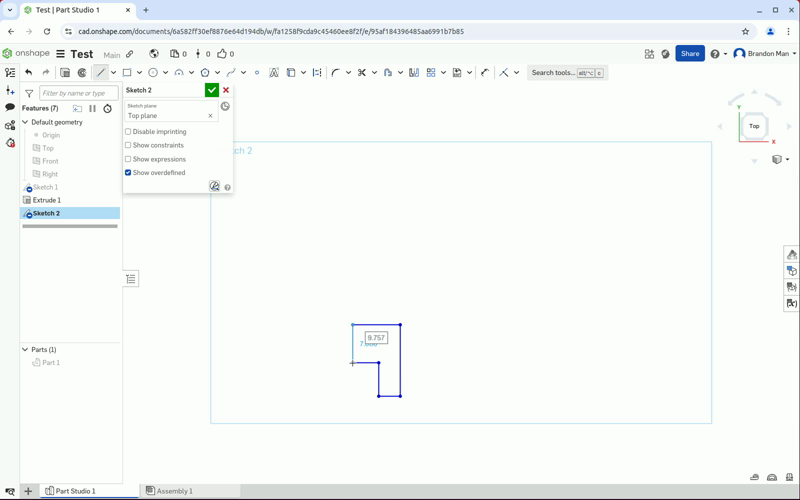
key(esc)
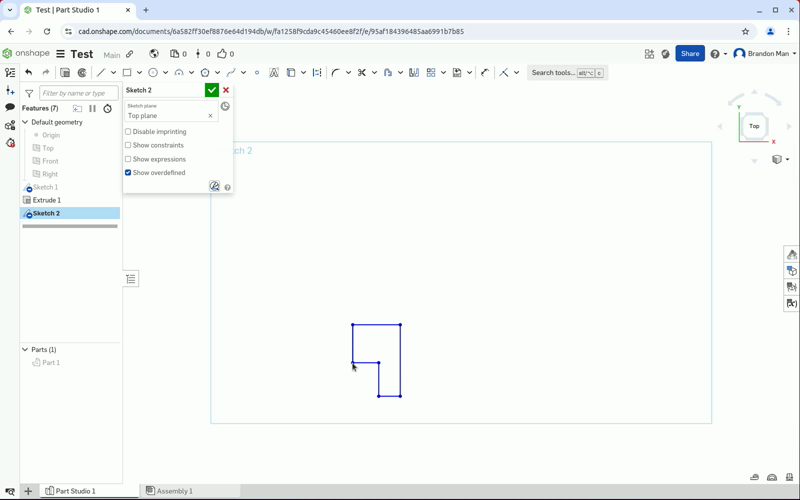
mouse_move(371, 339)
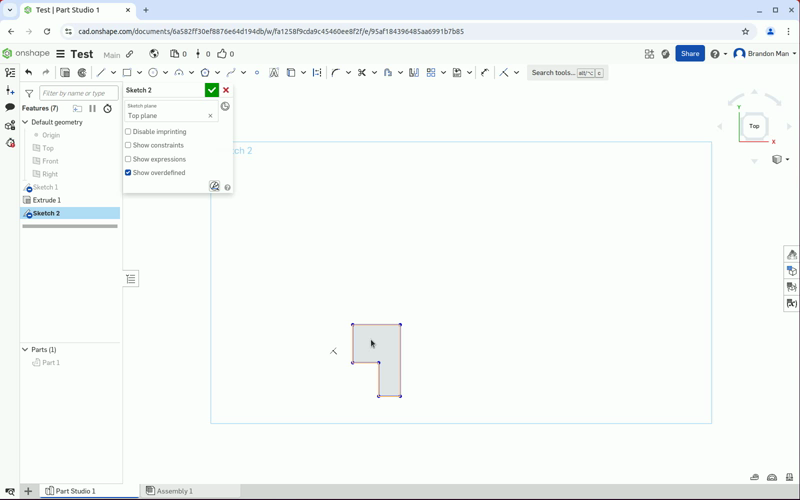
click(371, 339)
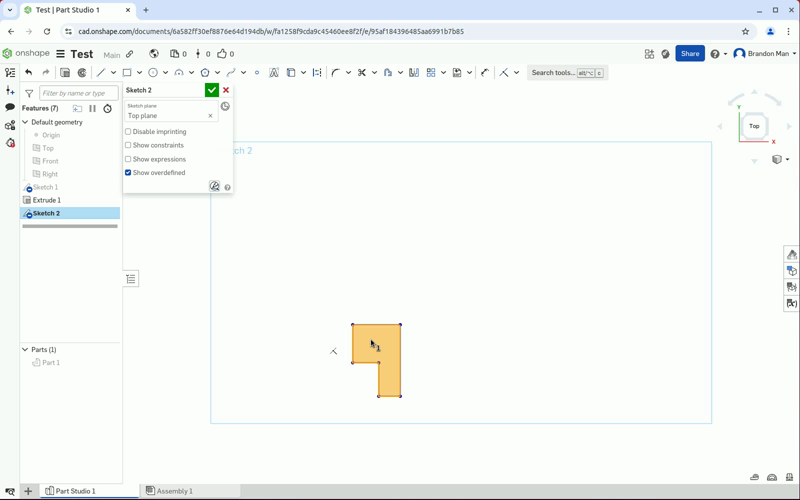
mouse_move(73, 352)
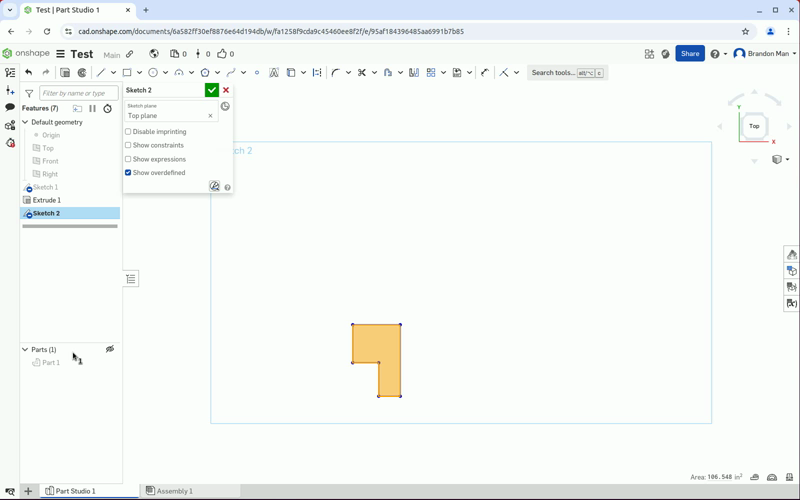
key(shift+y)
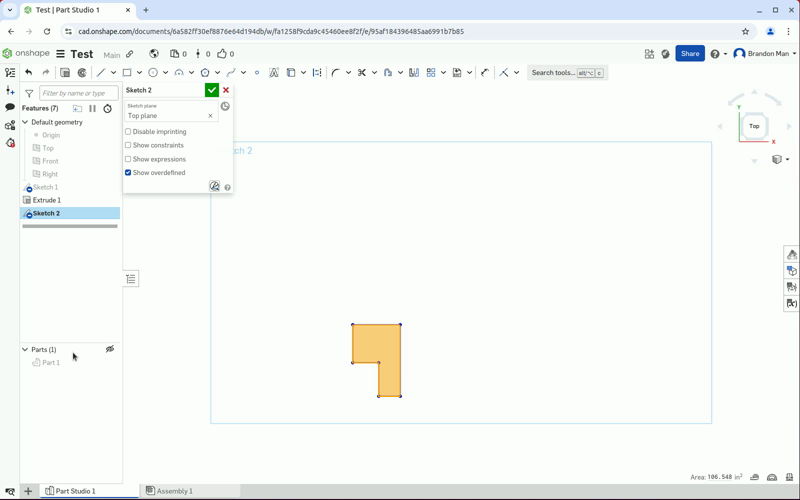
key(shift+e)
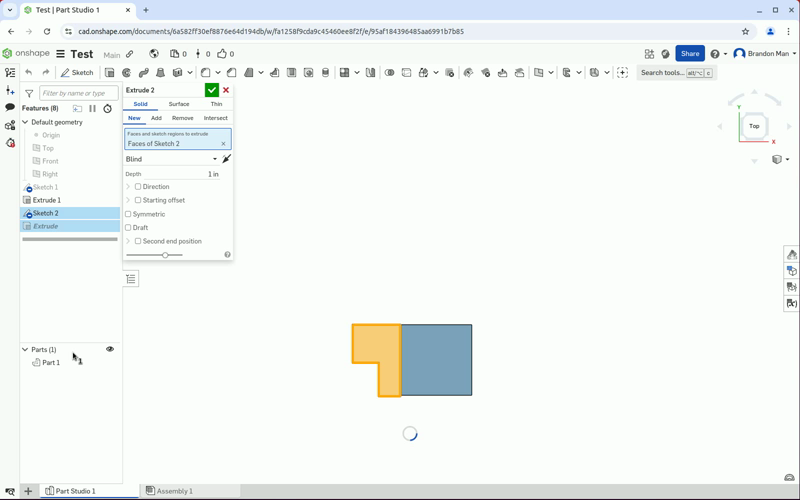
mouse_move(143, 106)
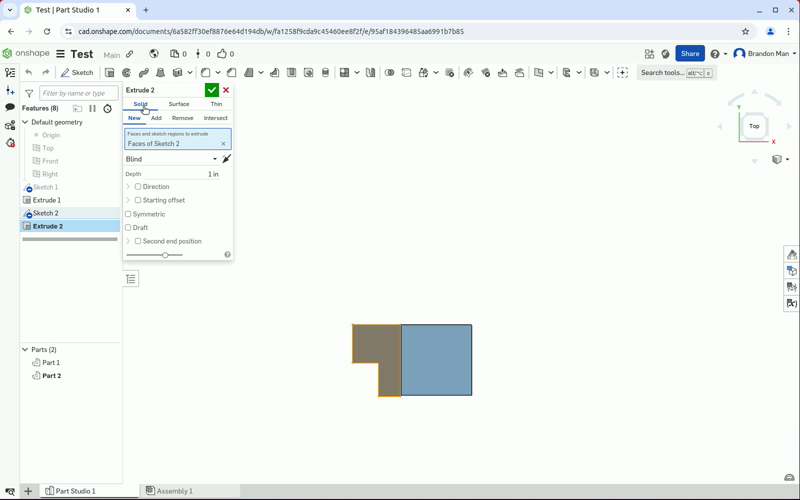
click(143, 106)
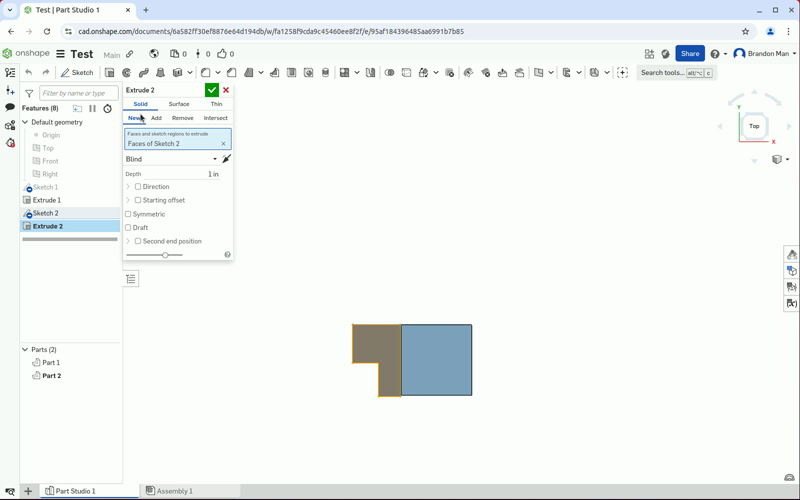
mouse_move(137, 120)
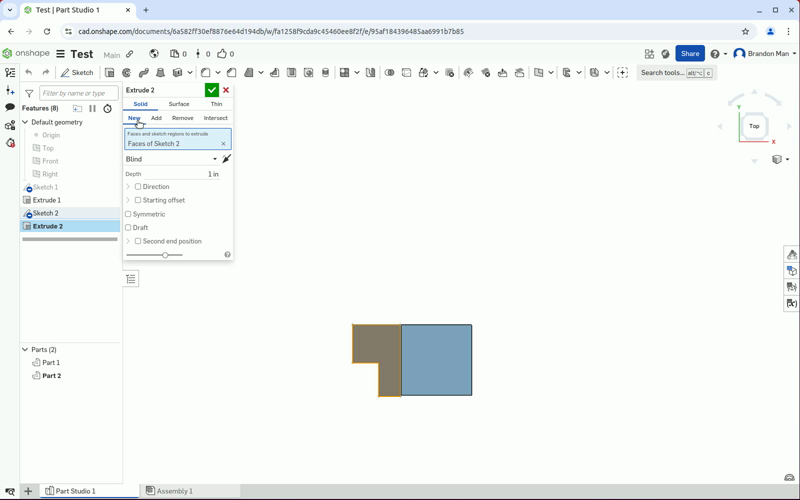
click(137, 120)
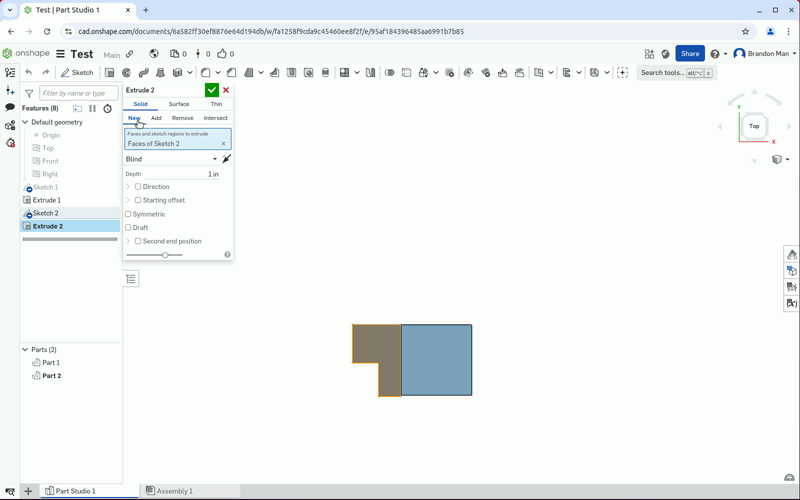
key(tab, 4)
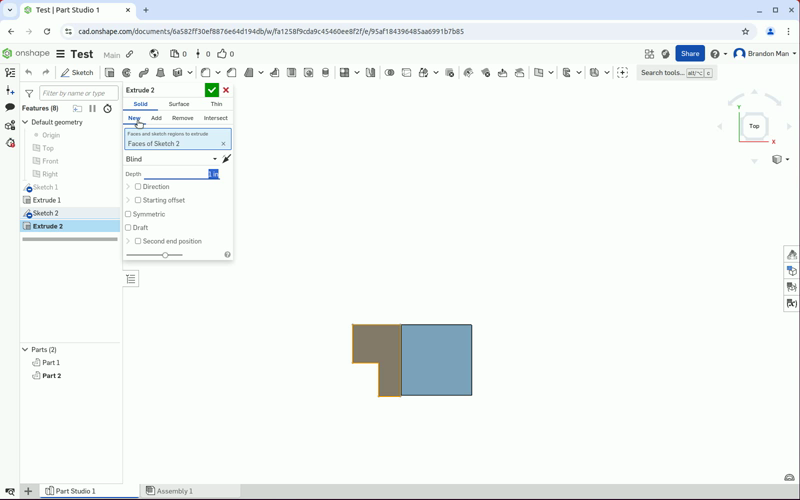
text(14.443)
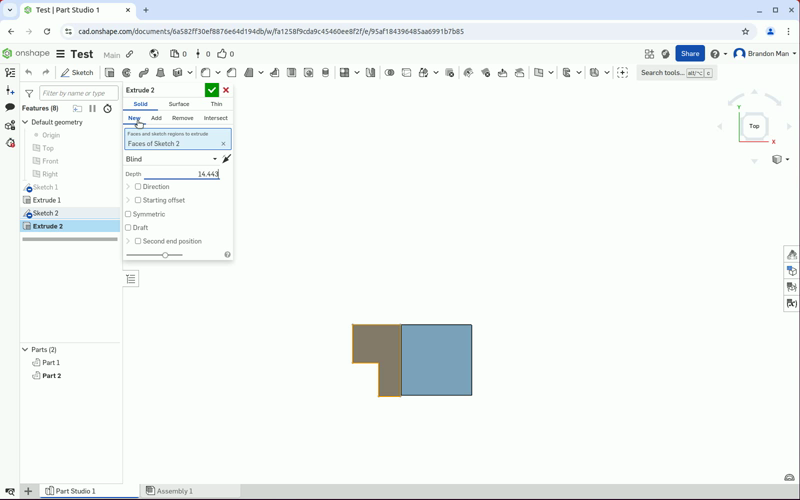
key(enter)
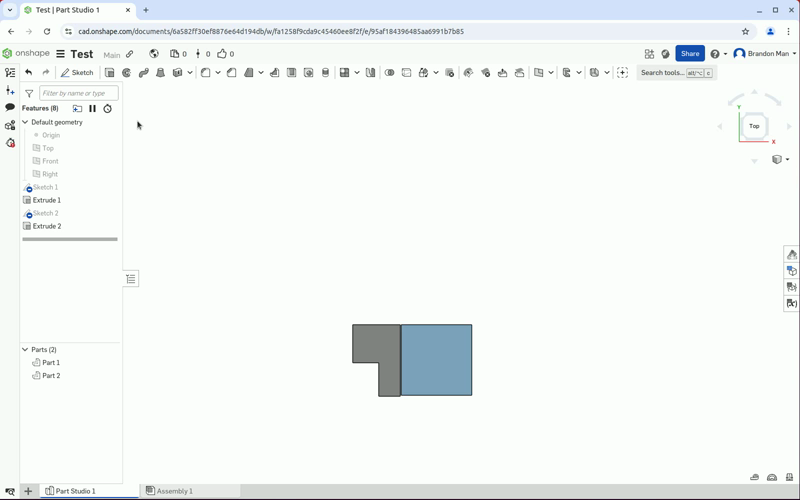
key(shift+h)
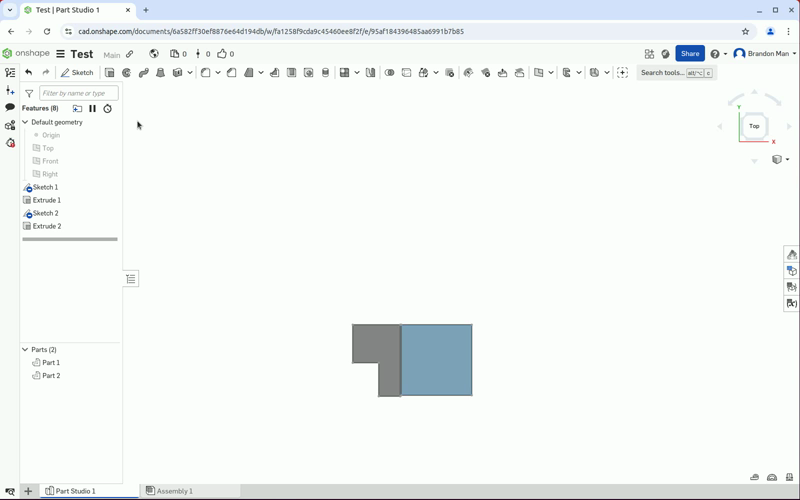
key(shift+h)
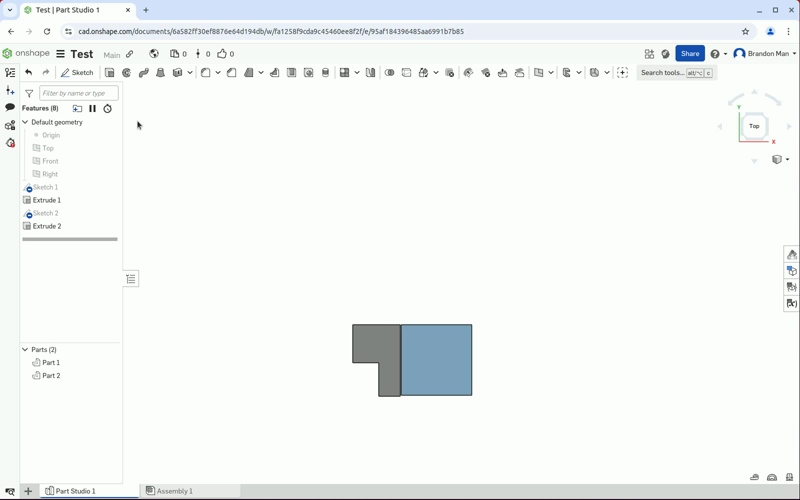
mouse_move(73, 189)
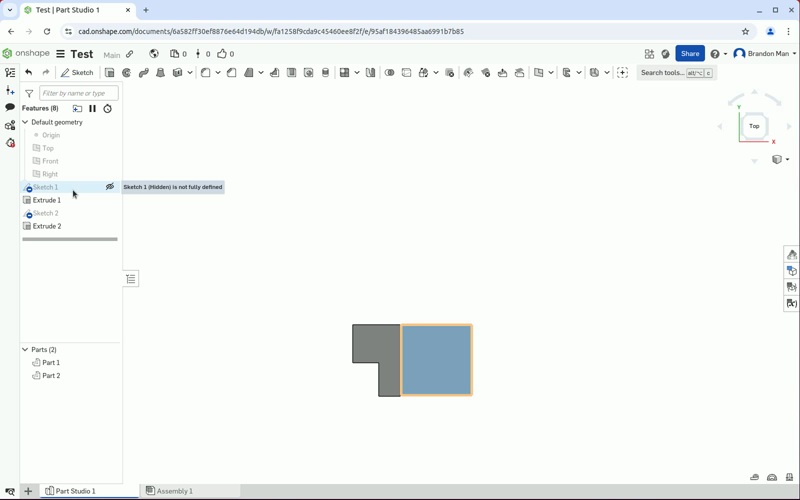
click(73, 189)
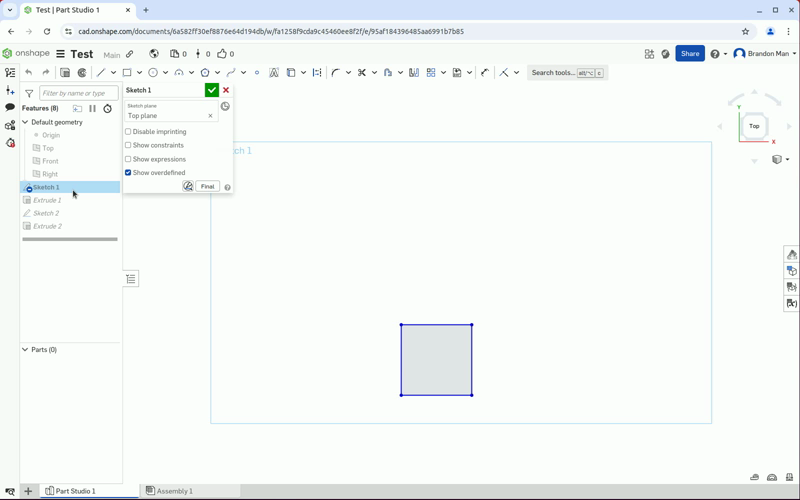
mouse_move(229, 92)
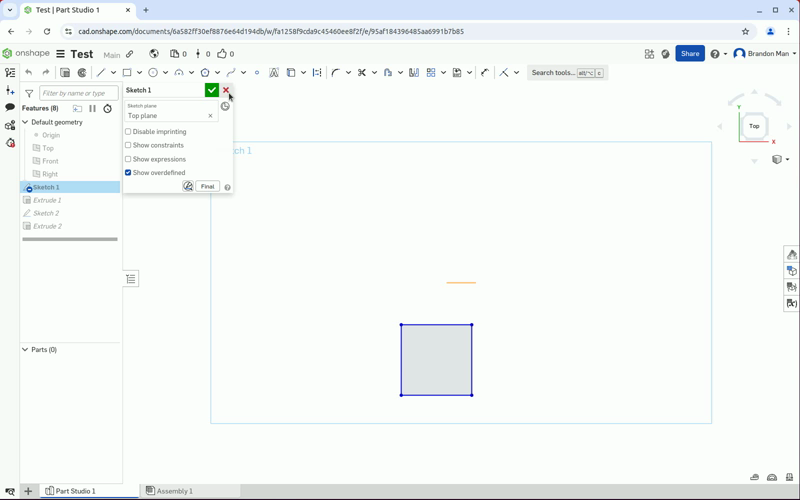
click(229, 92)
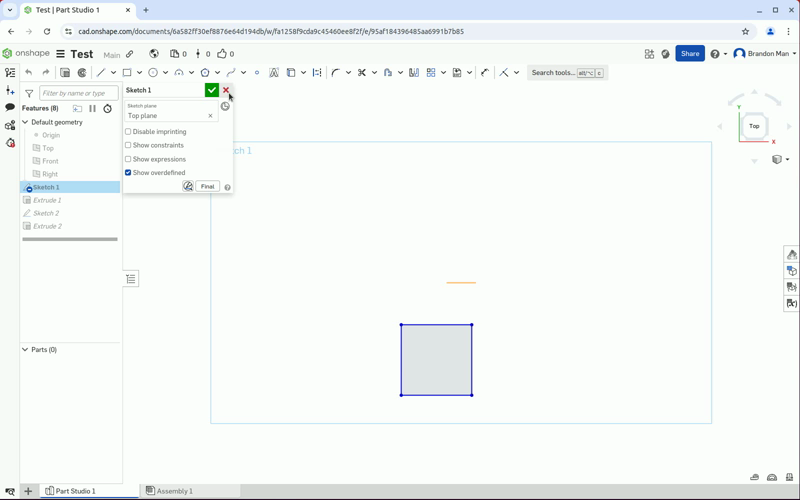
key(shift+s)
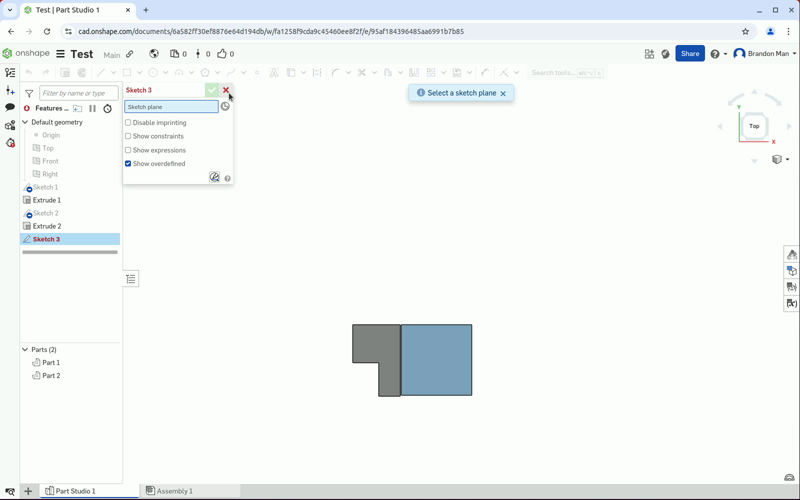
mouse_move(73, 150)
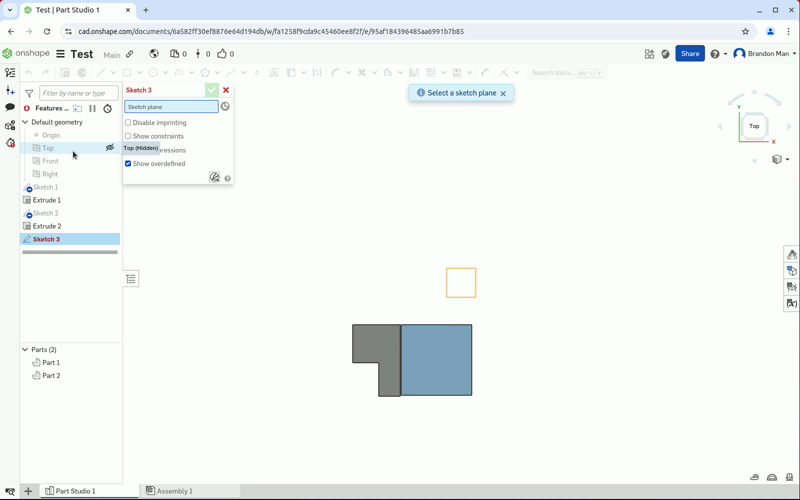
click(73, 150)
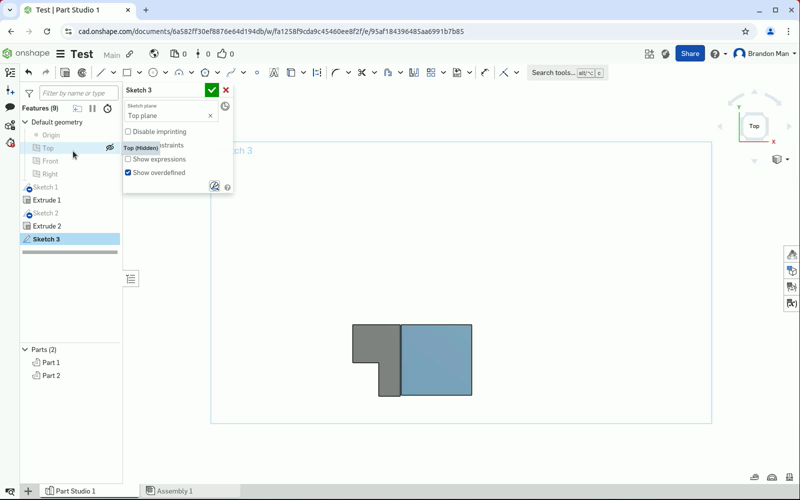
mouse_move(73, 352)
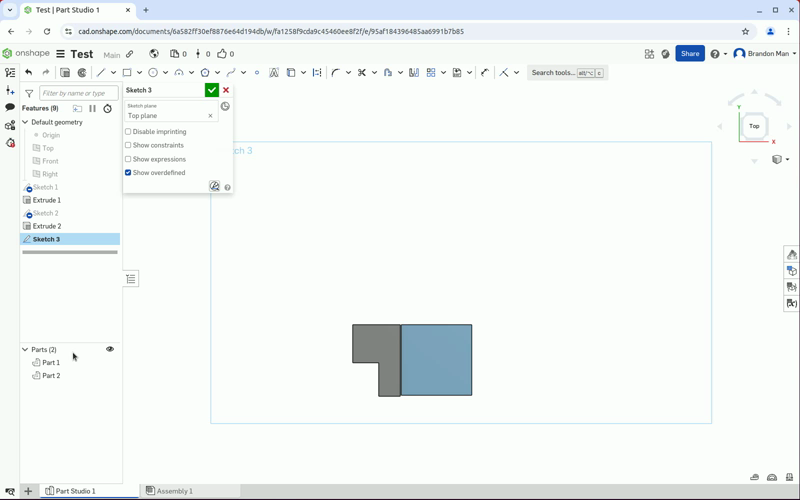
key(y)
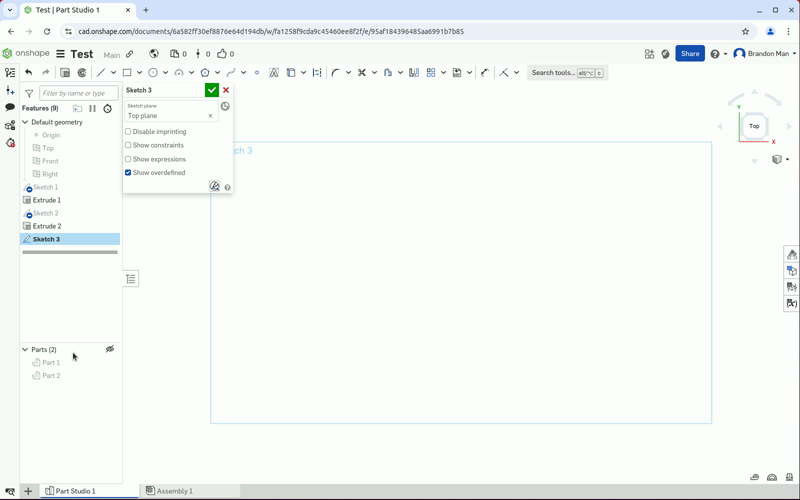
key(l)
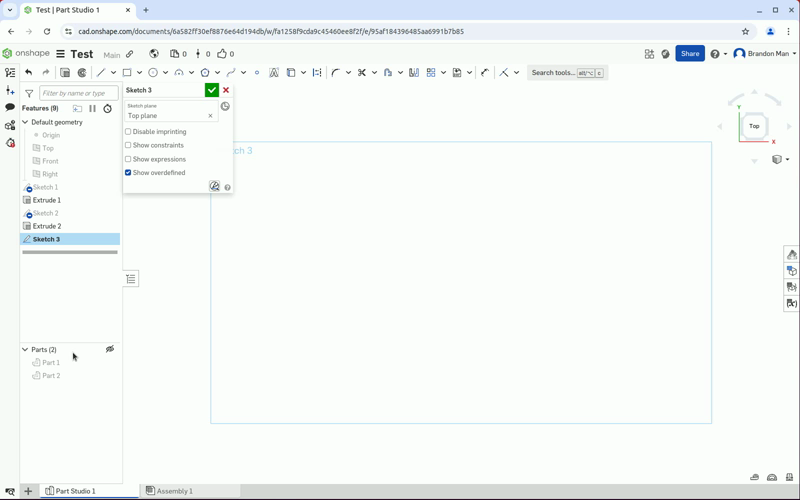
key_down(shift)
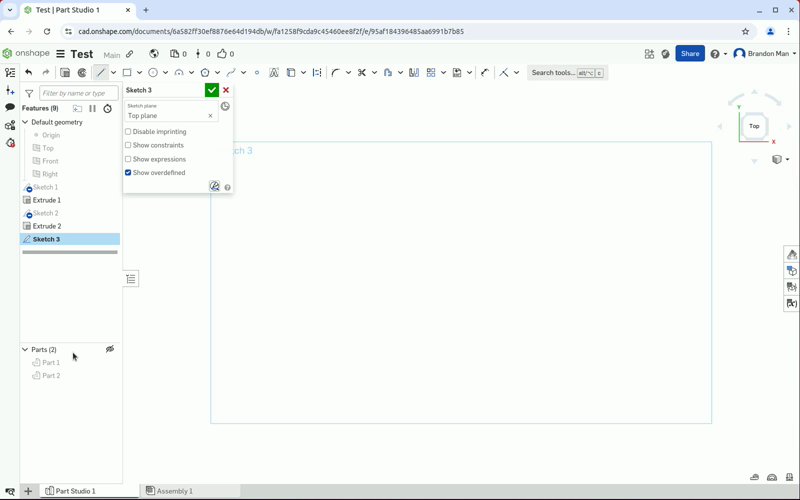
mouse_move(471, 395)
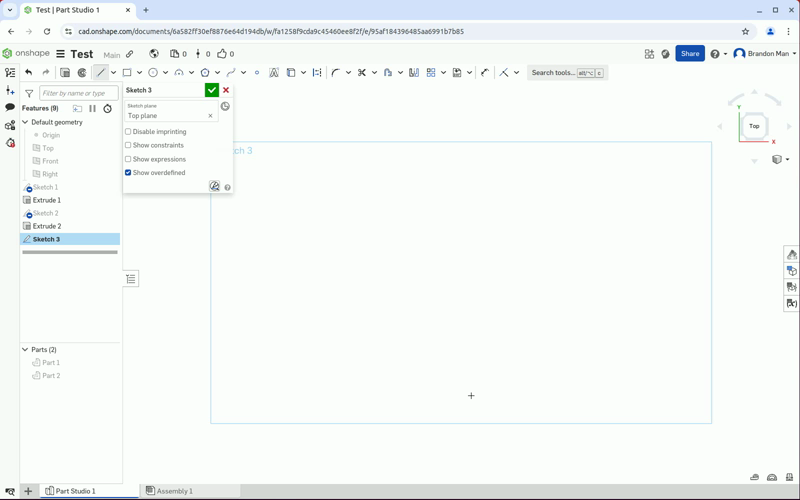
click(471, 395)
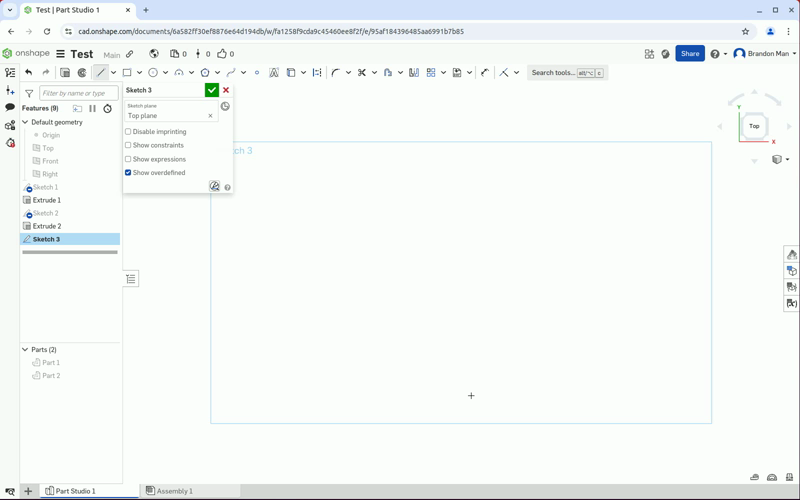
key_up(shift)
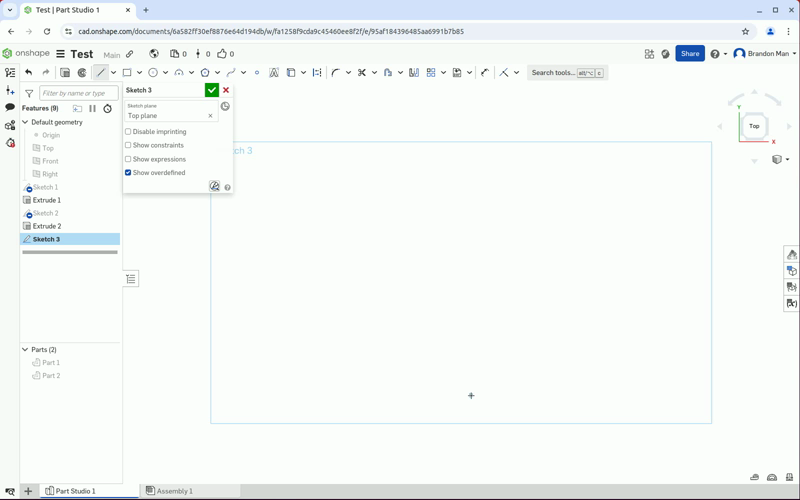
key_down(shift)
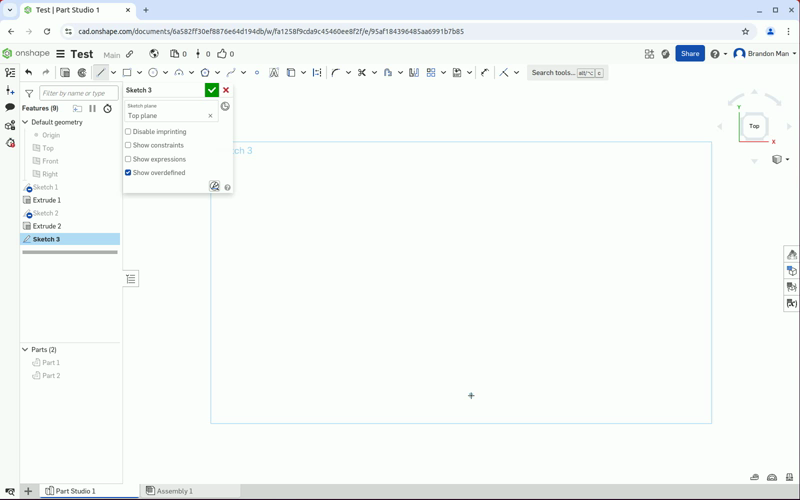
mouse_move(501, 395)
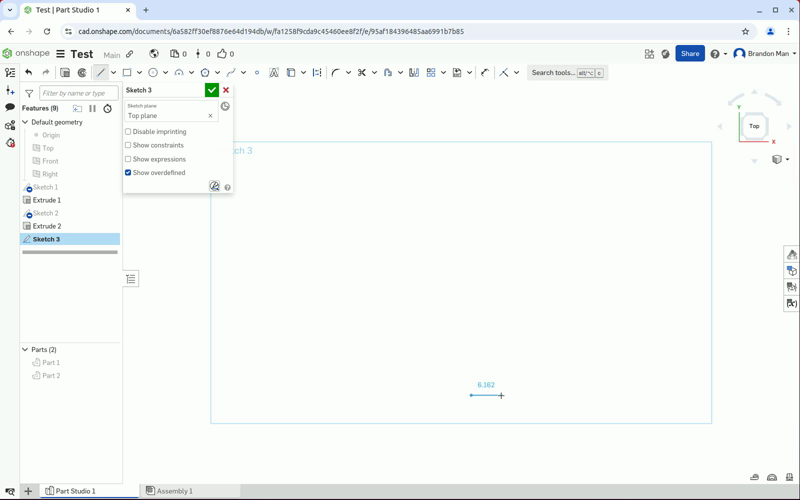
mouse_move(492, 395)
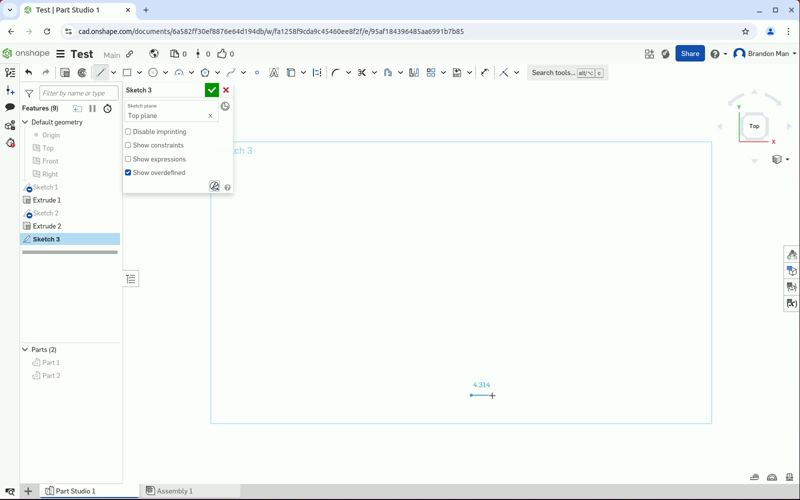
click(492, 395)
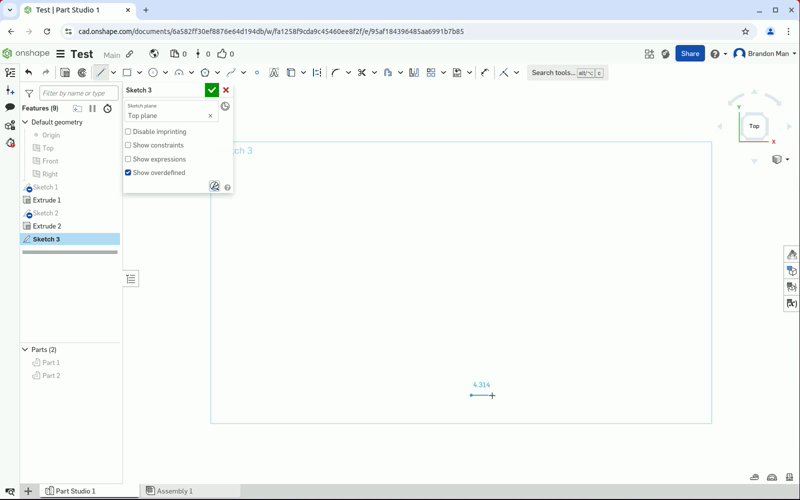
key_up(shift)
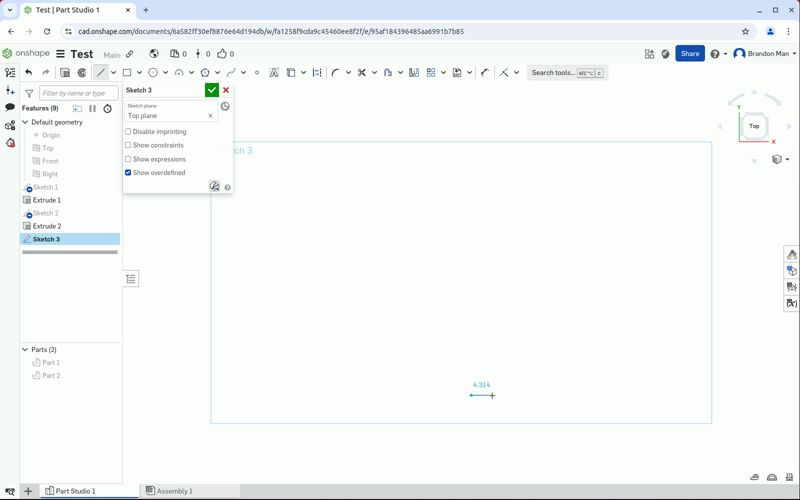
key_down(shift)
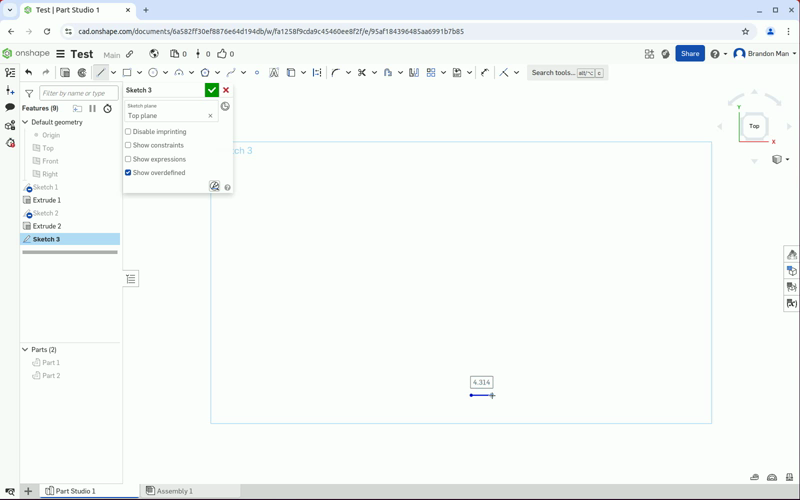
mouse_move(522, 395)
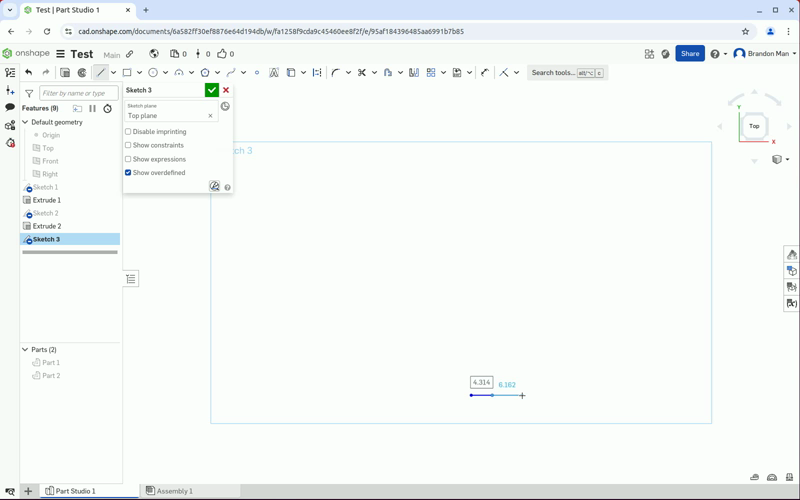
mouse_move(492, 362)
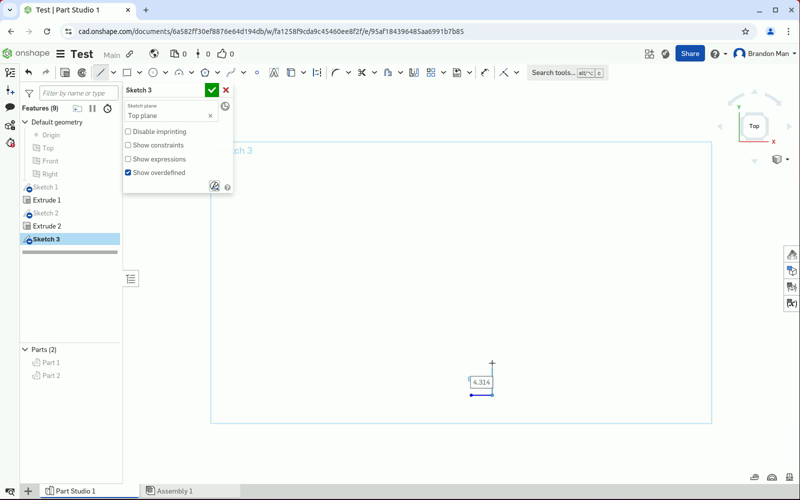
click(492, 362)
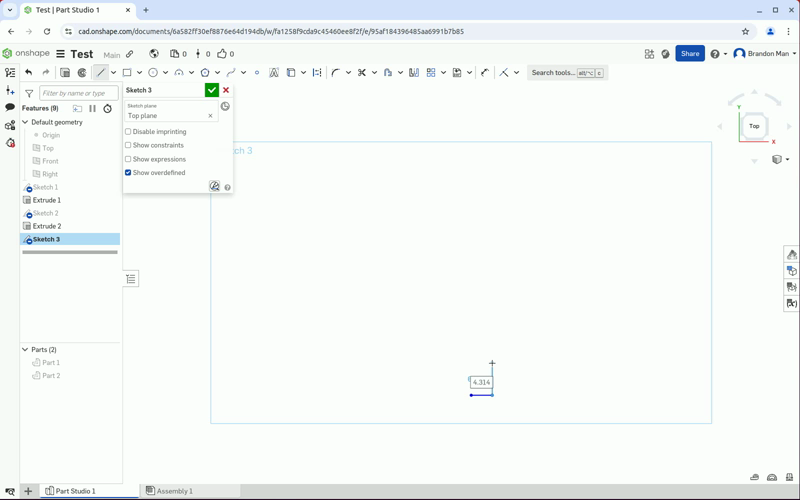
key_up(shift)
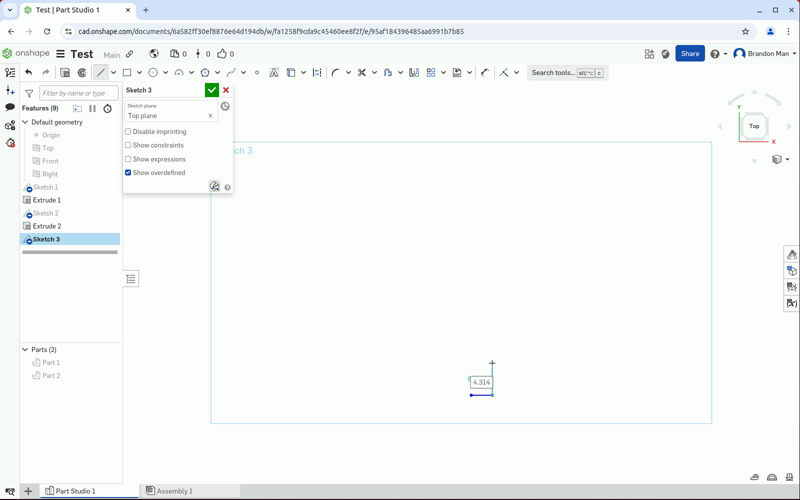
key_down(shift)
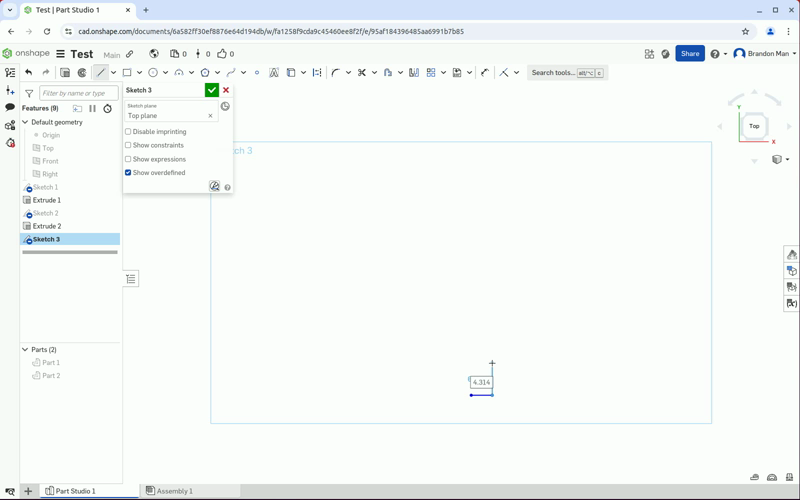
mouse_move(522, 362)
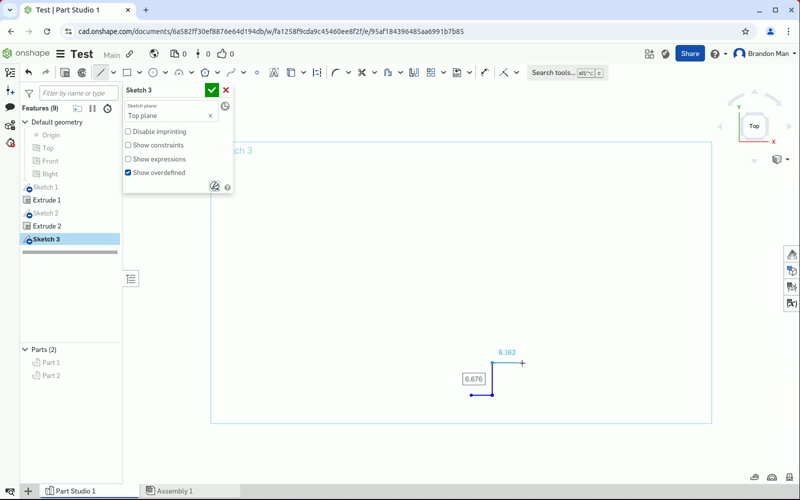
mouse_move(518, 362)
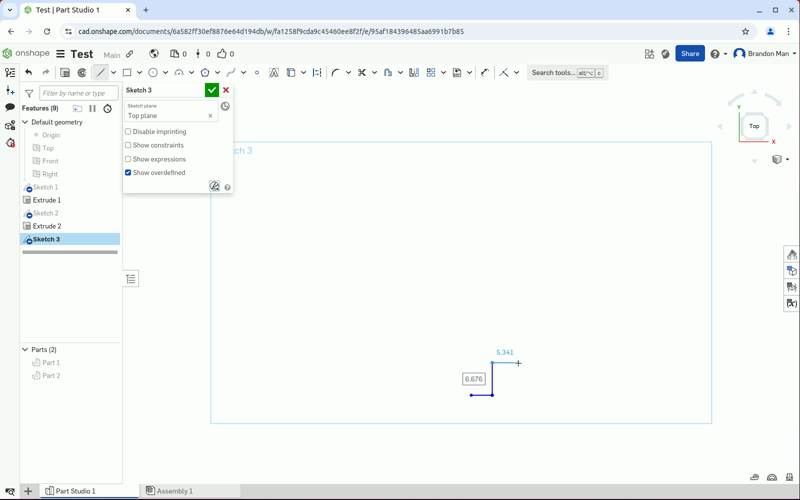
click(518, 362)
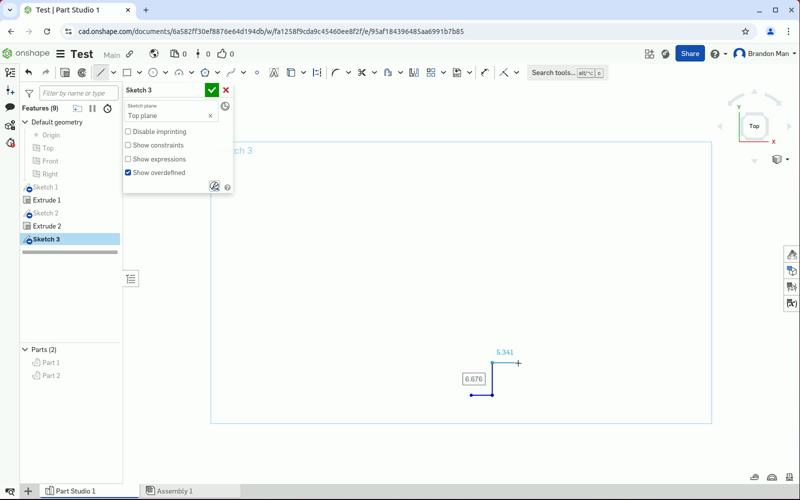
key_up(shift)
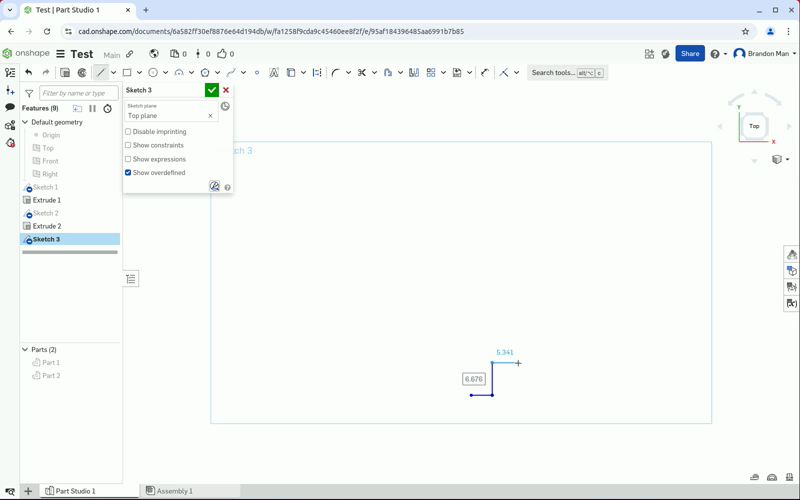
key_down(shift)
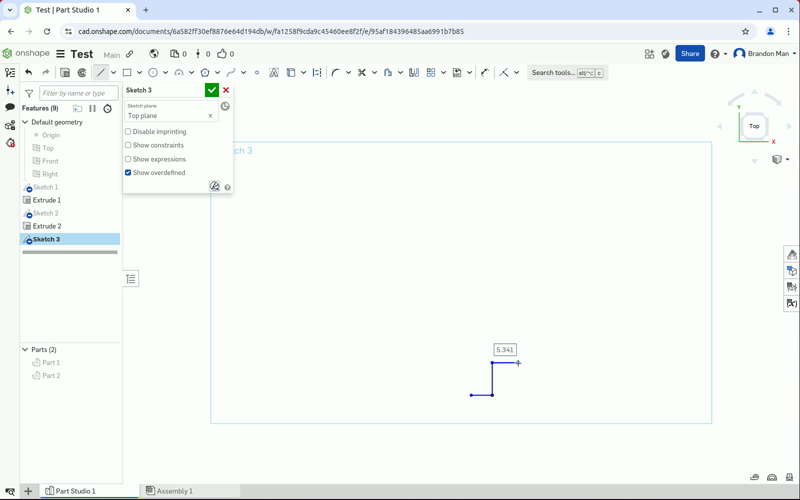
mouse_move(548, 362)
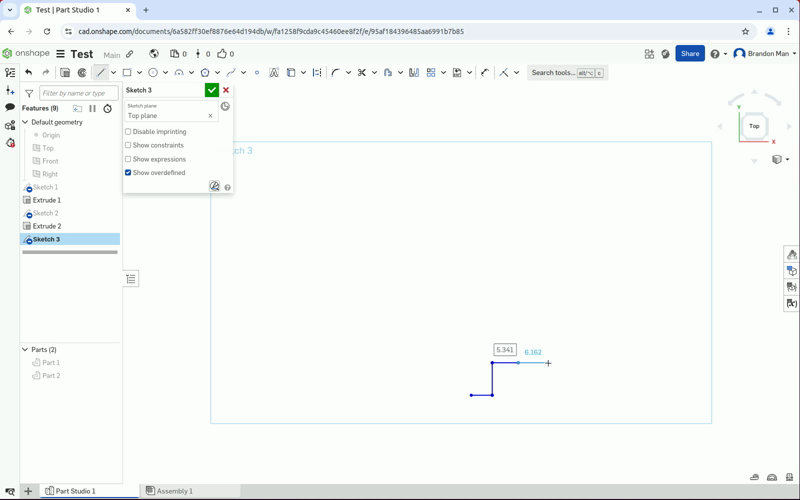
mouse_move(518, 324)
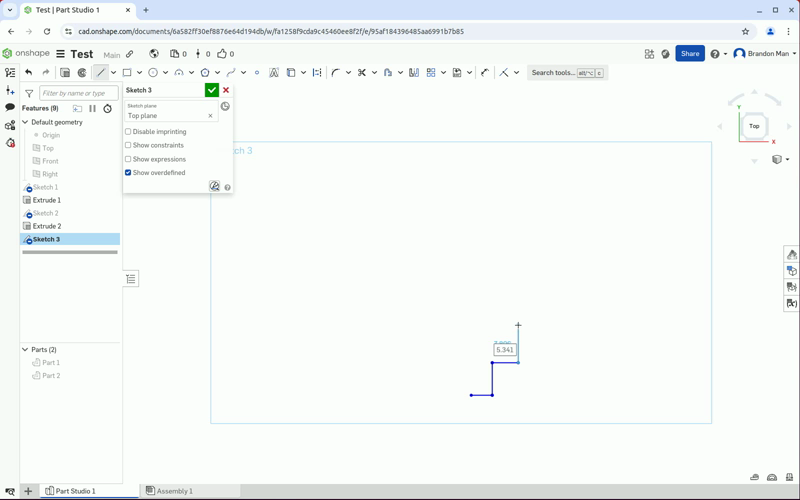
click(518, 324)
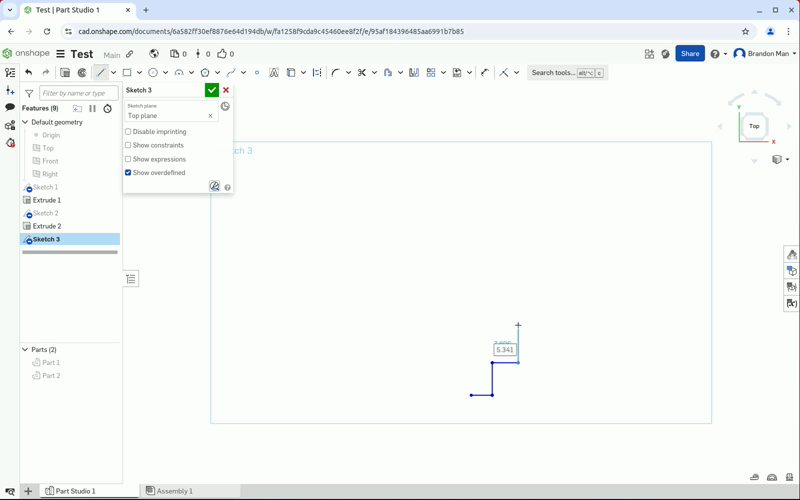
key_up(shift)
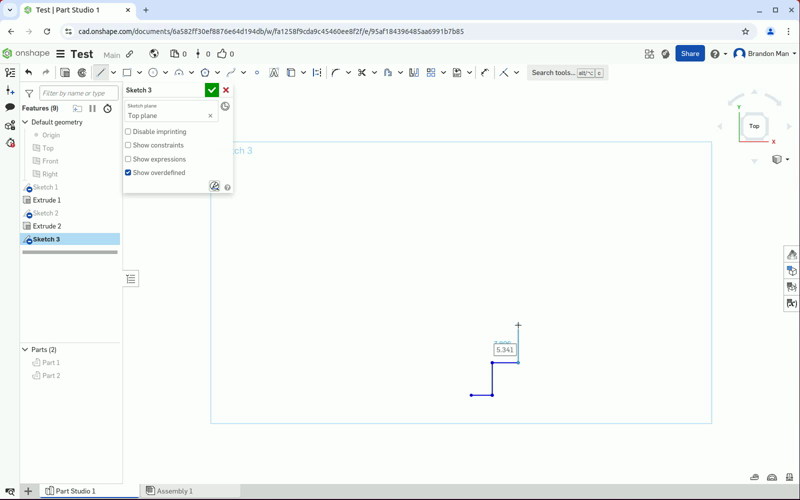
key_down(shift)
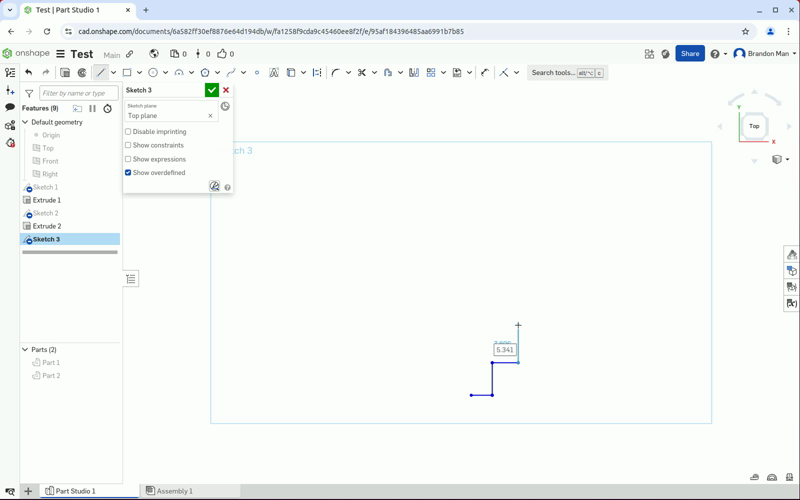
mouse_move(548, 324)
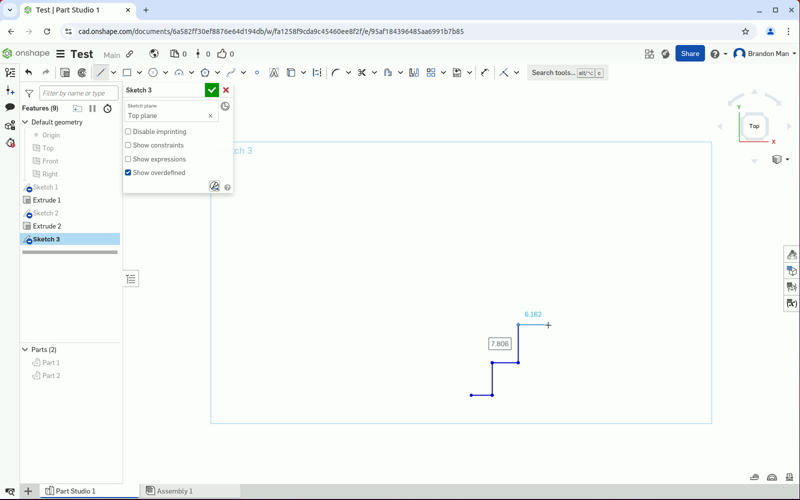
mouse_move(471, 324)
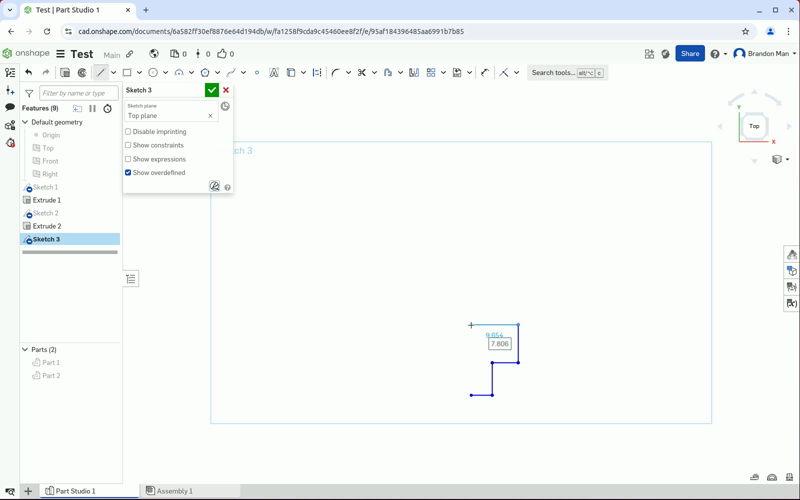
click(471, 324)
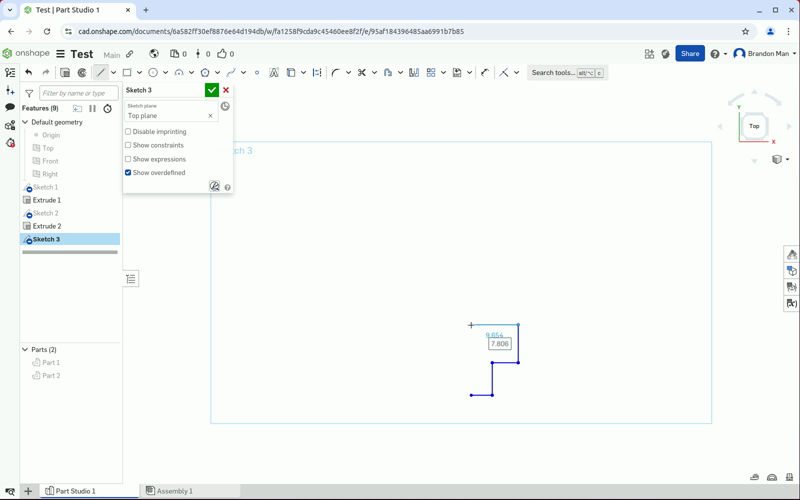
key_up(shift)
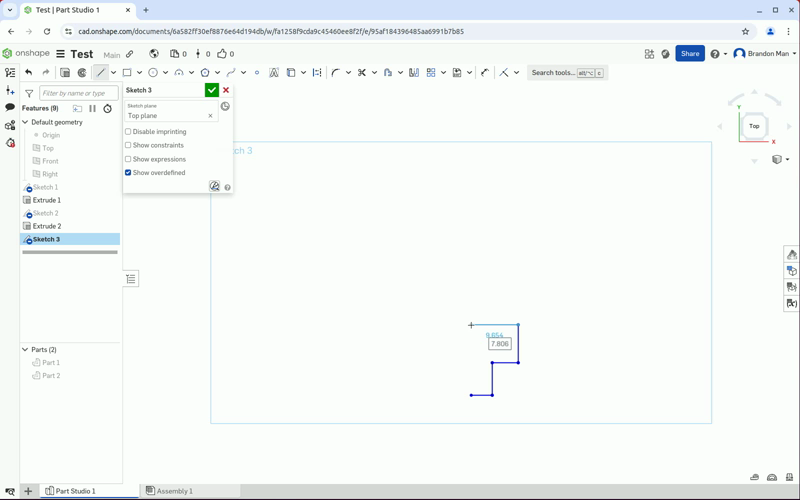
key_down(shift)
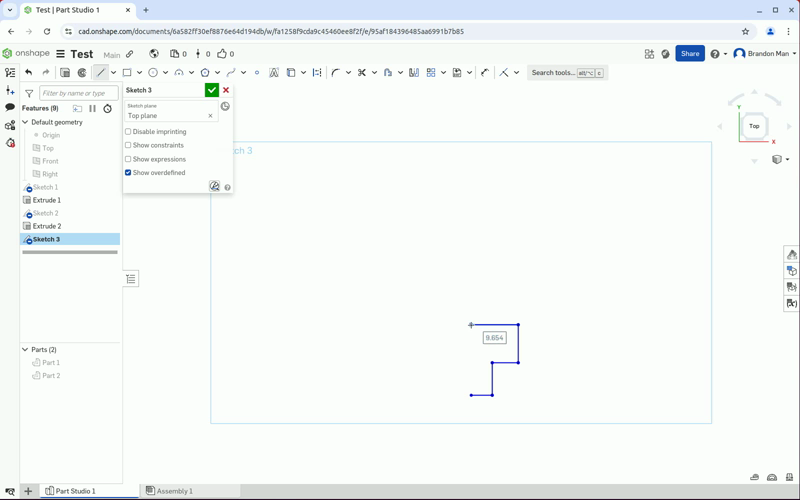
mouse_move(471, 395)
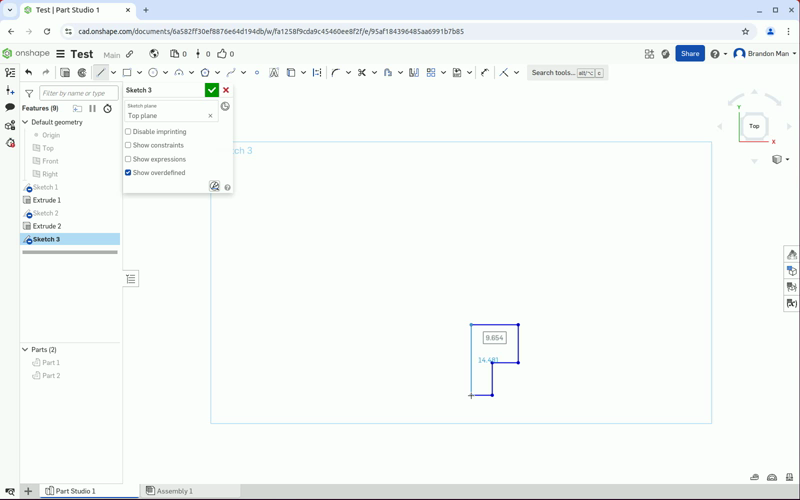
key_up(shift)
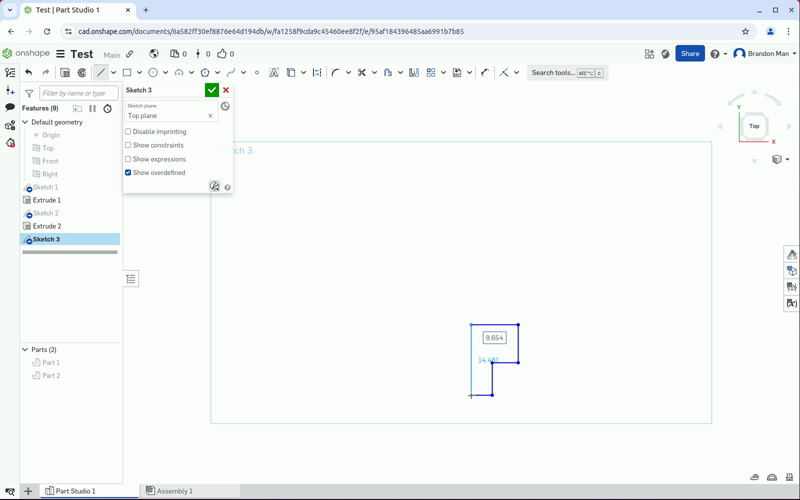
click(471, 395)
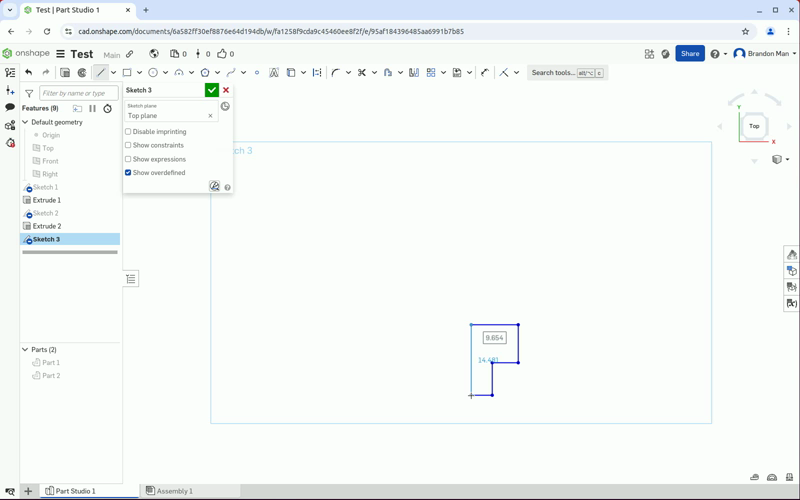
key(esc)
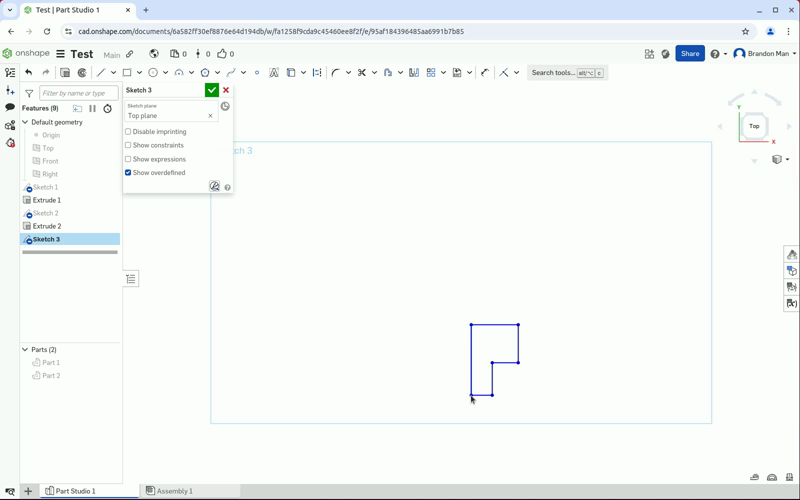
mouse_move(505, 356)
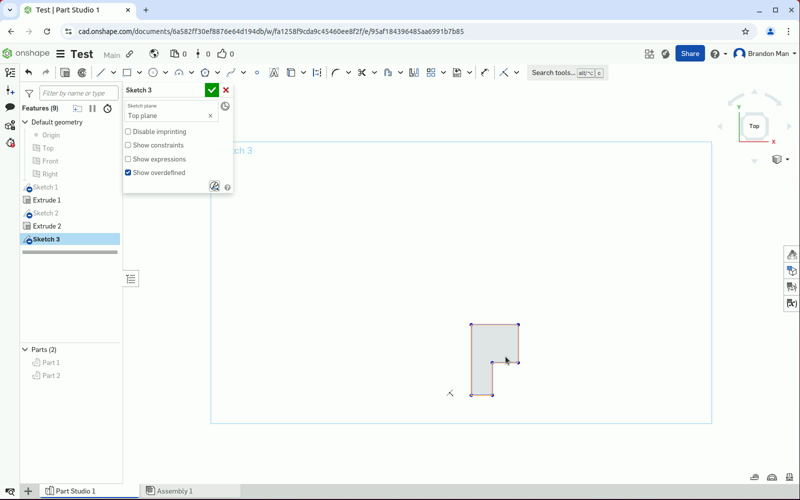
click(505, 356)
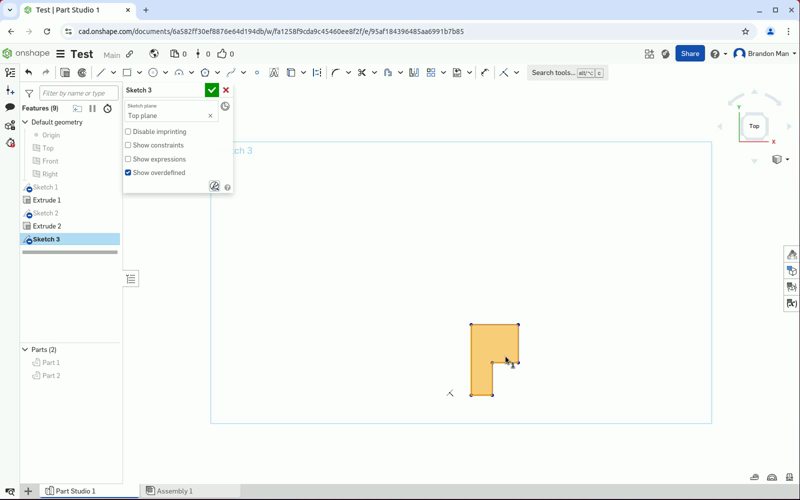
mouse_move(73, 352)
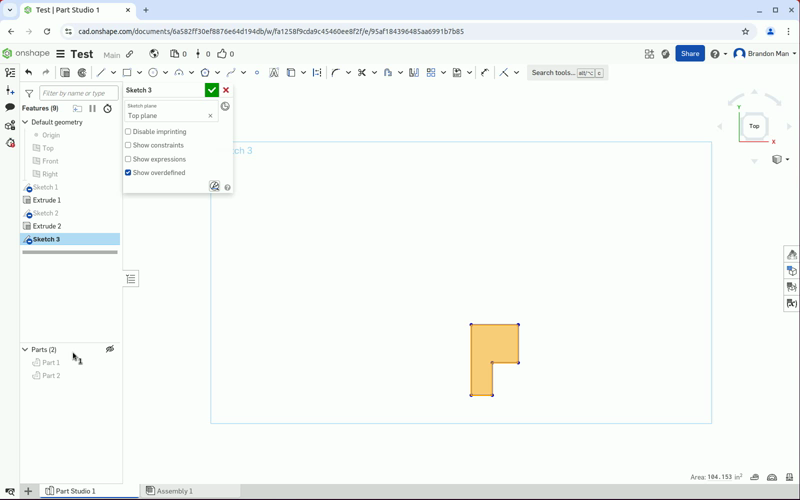
key(shift+y)
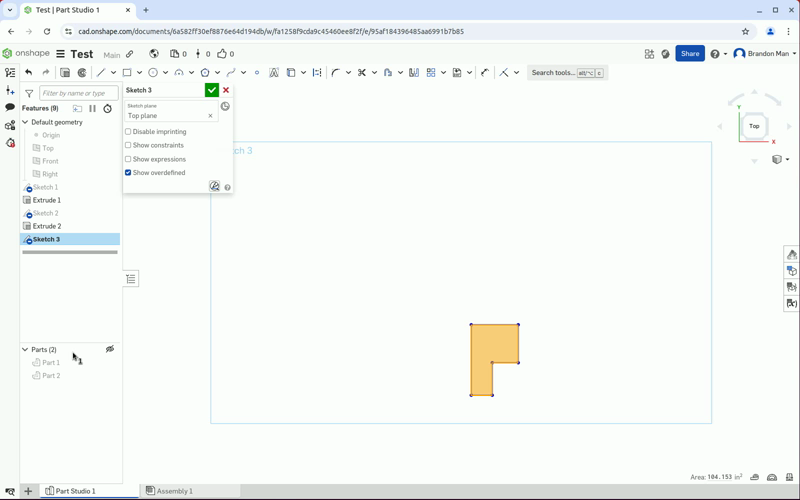
key(shift+e)
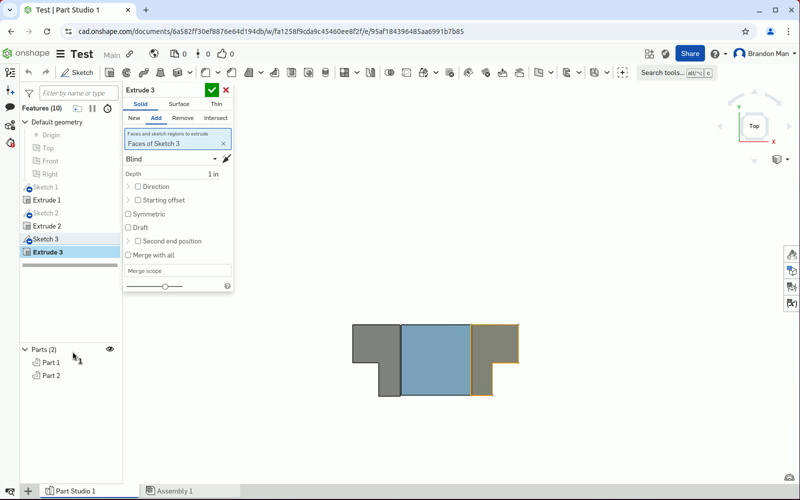
mouse_move(143, 106)
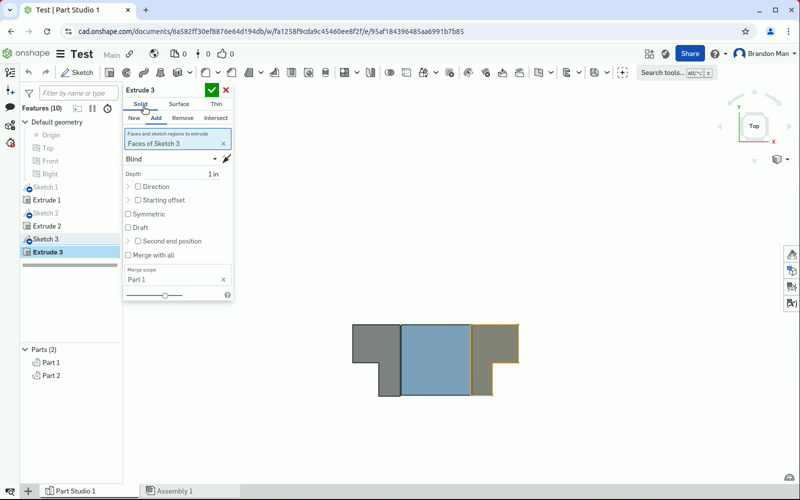
click(143, 106)
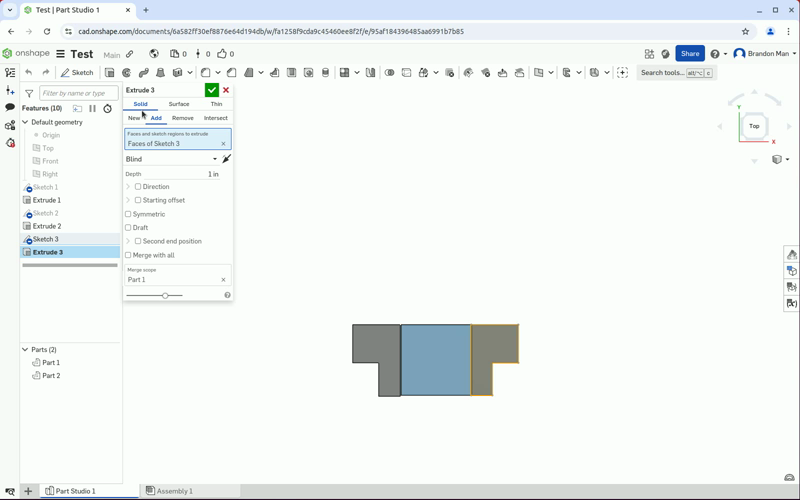
mouse_move(137, 120)
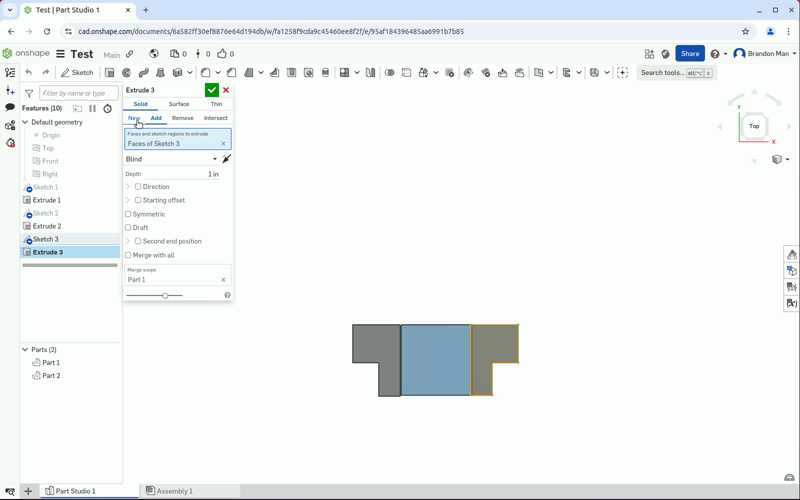
click(137, 120)
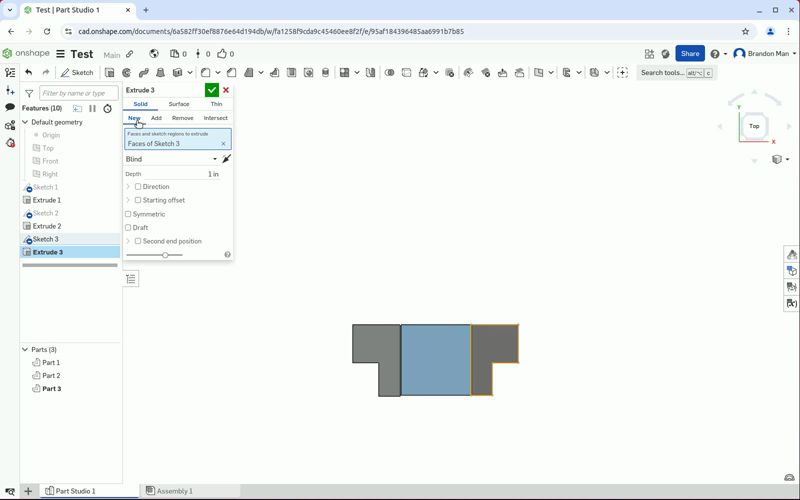
key(tab, 4)
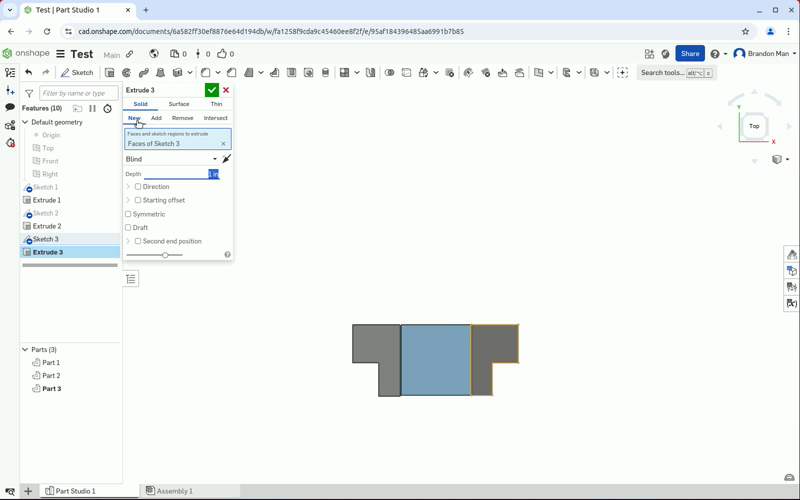
text(14.443)
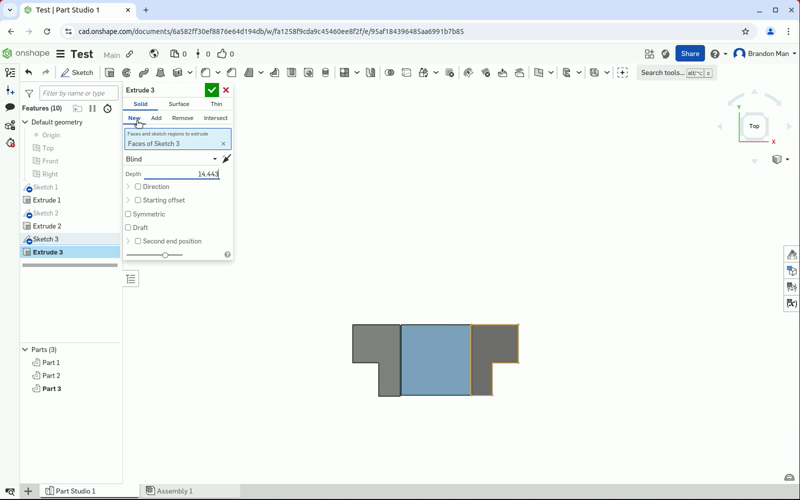
key(enter)
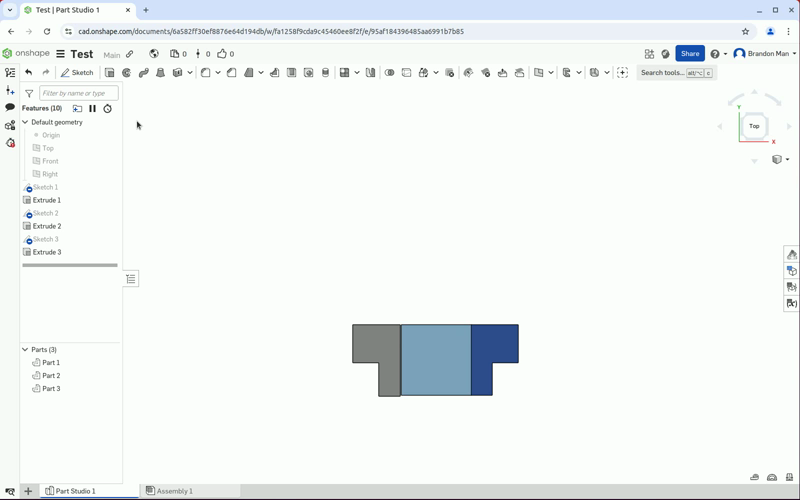
key(shift+h)
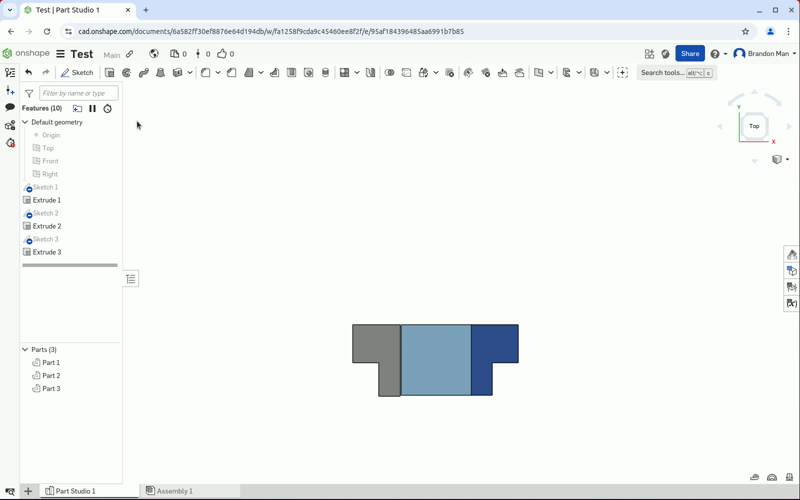
key(shift+h)
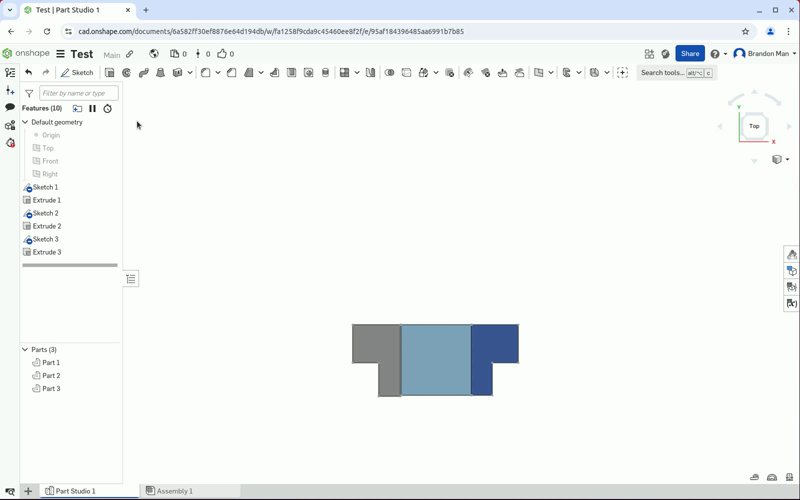
key(shift+7)
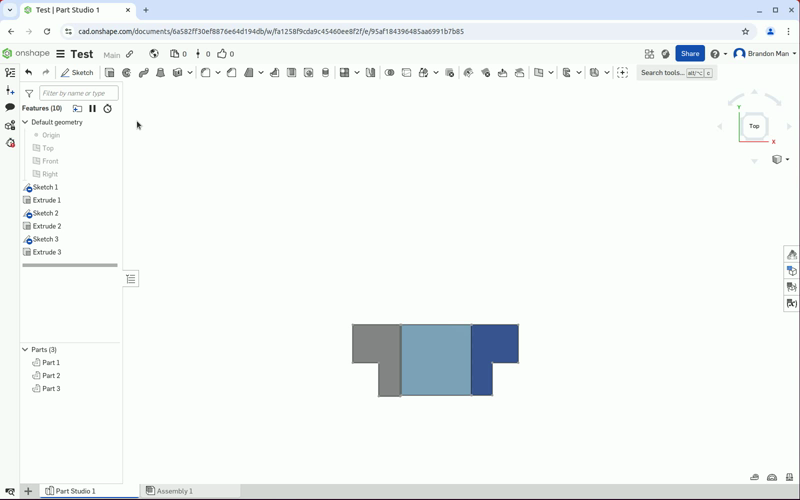
key(up, 3)
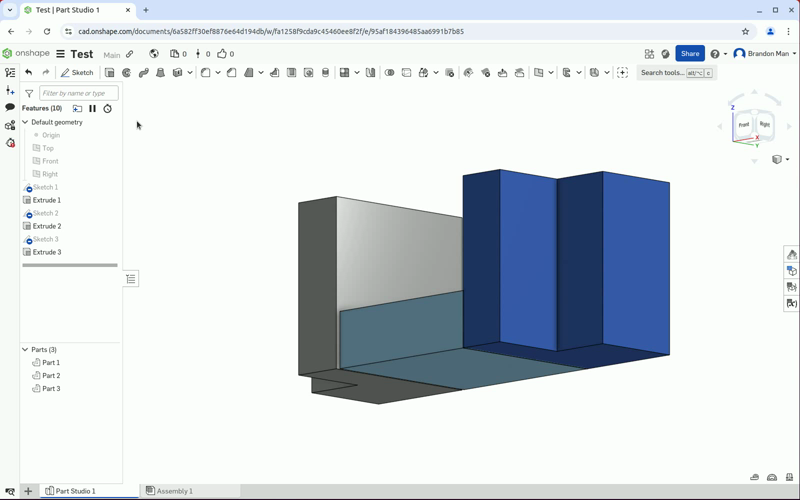
key(left, 3)
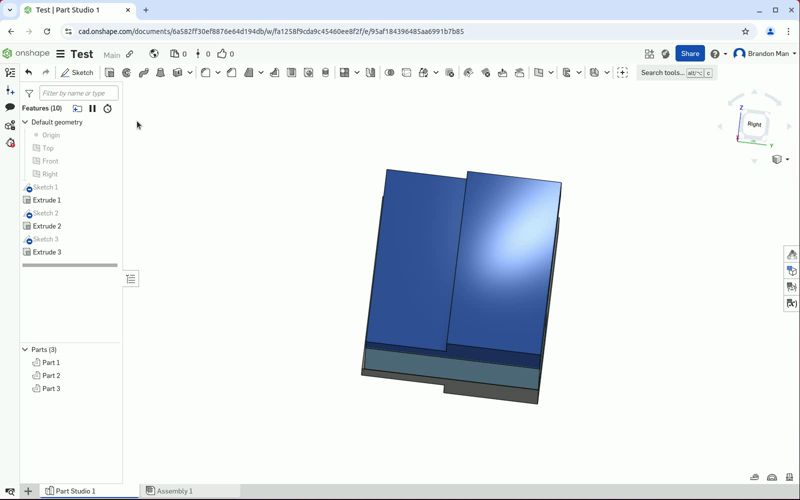
key(right, 3)
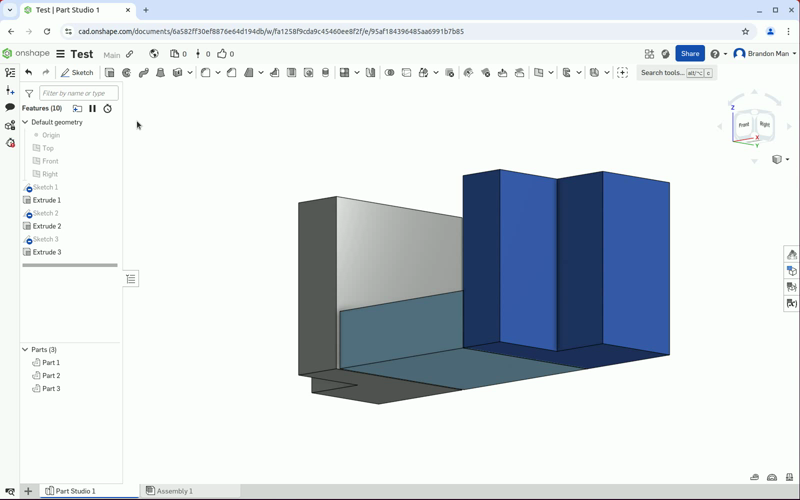
key(down, 3)
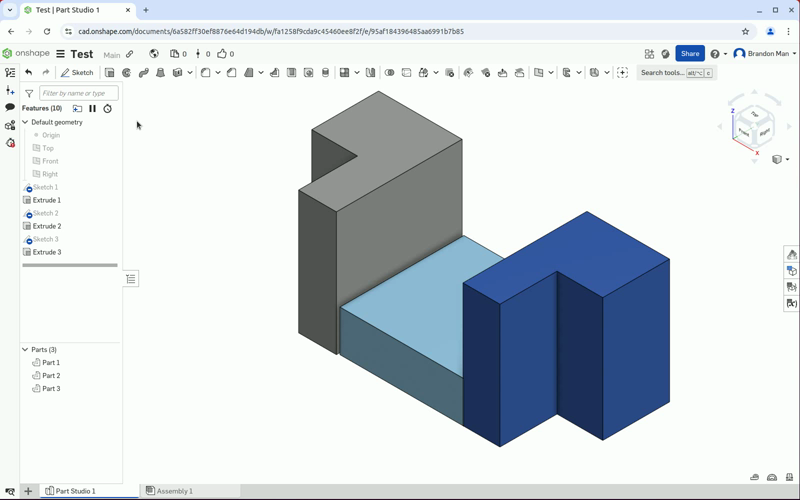
mouse_move(73, 189)
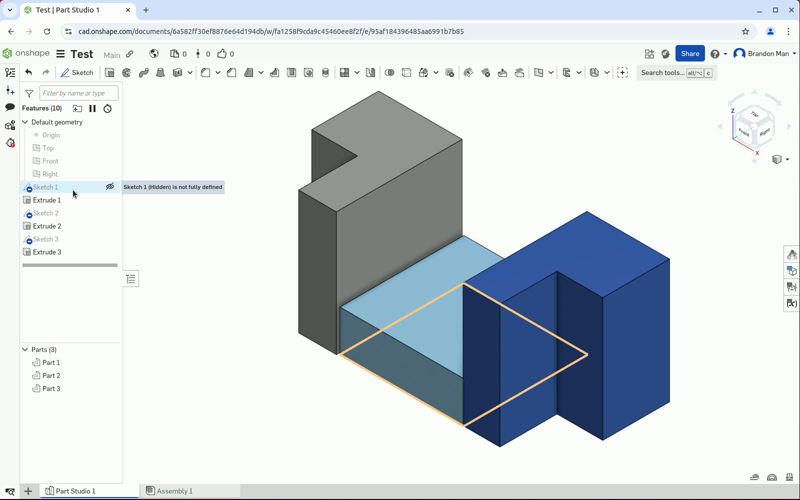
click(73, 189)